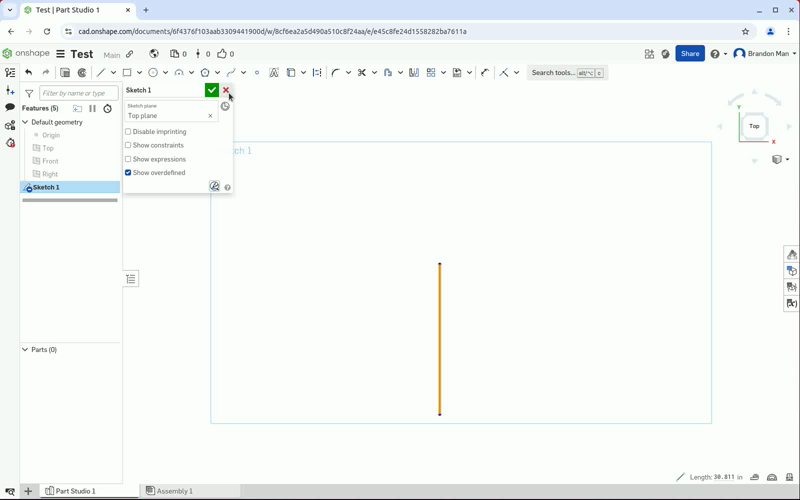
key(shift+h)
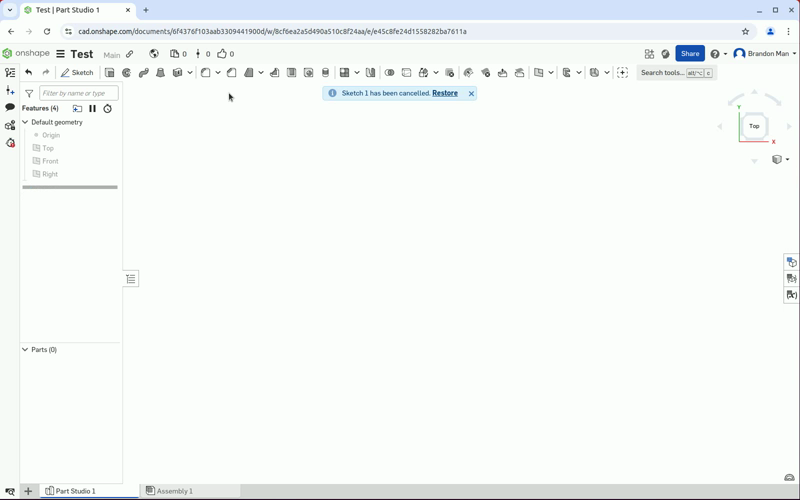
mouse_move(73, 352)
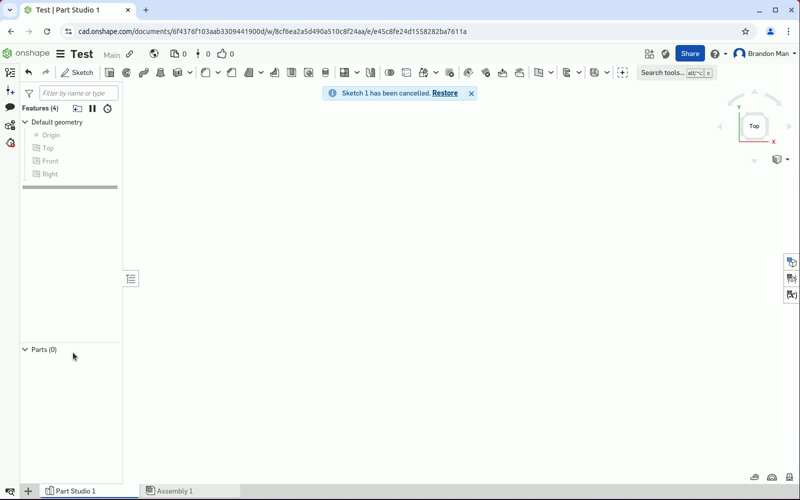
key(y)
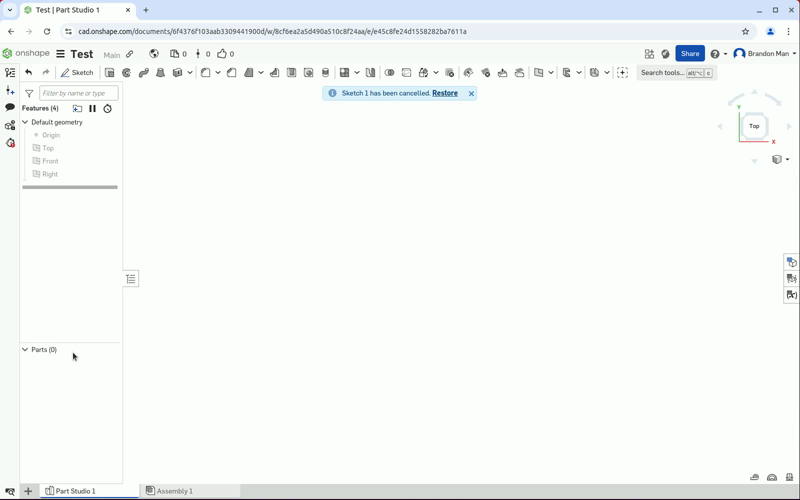
key(shift+p)
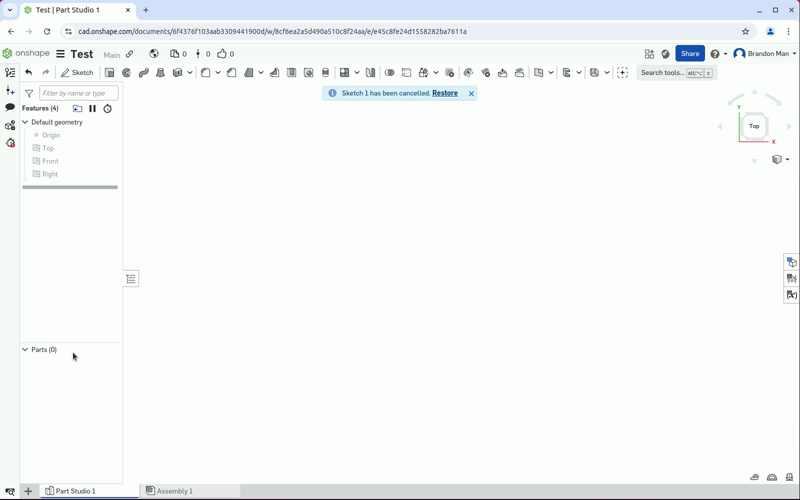
key(space)
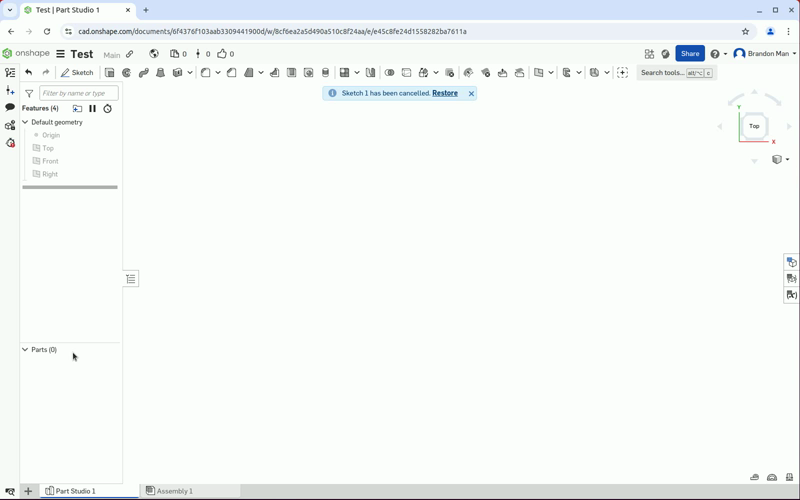
key_down(shift)
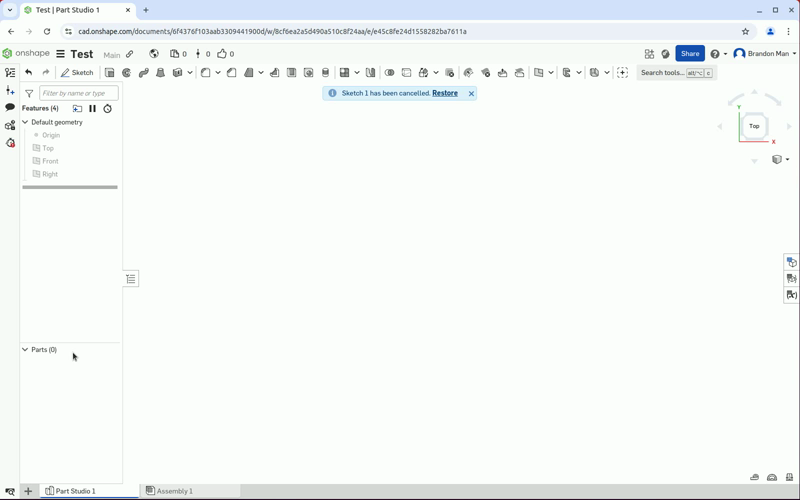
key(up)
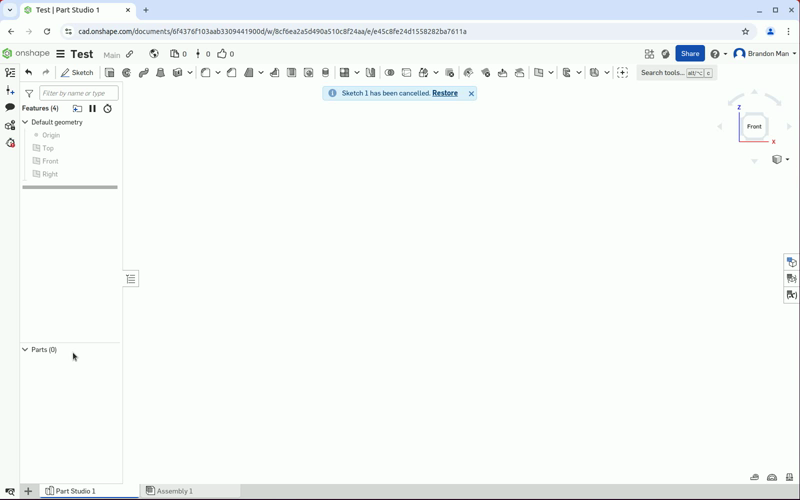
key_up(shift)
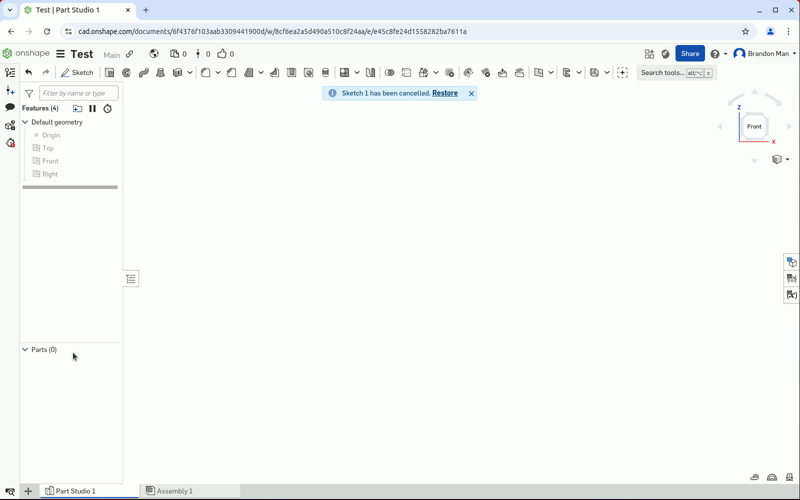
mouse_move(73, 352)
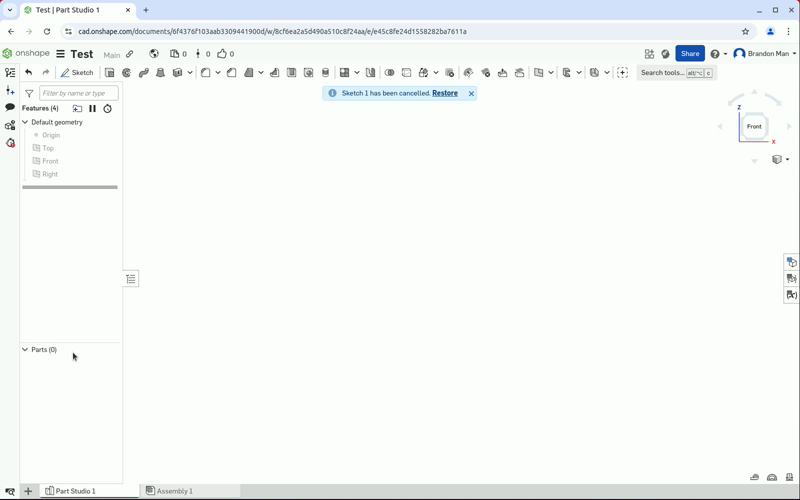
key(shift+y)
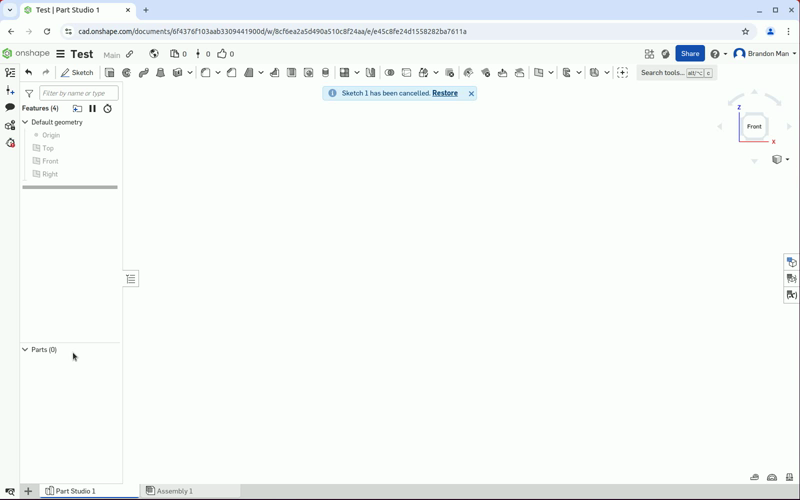
key(shift+s)
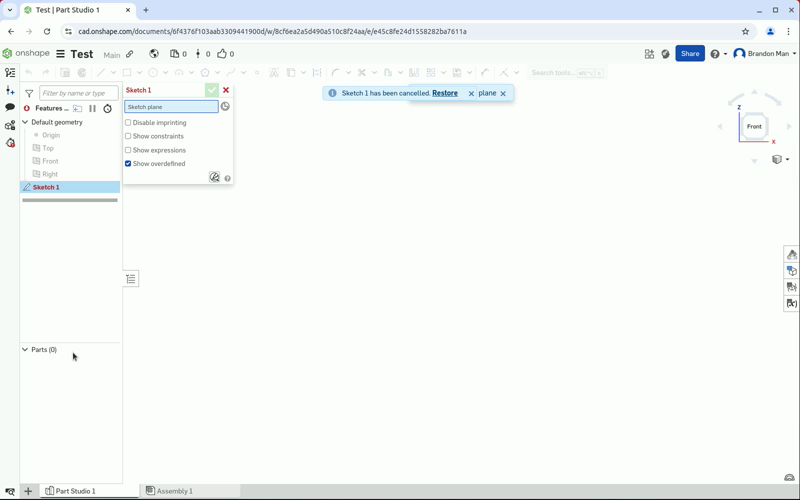
mouse_move(73, 163)
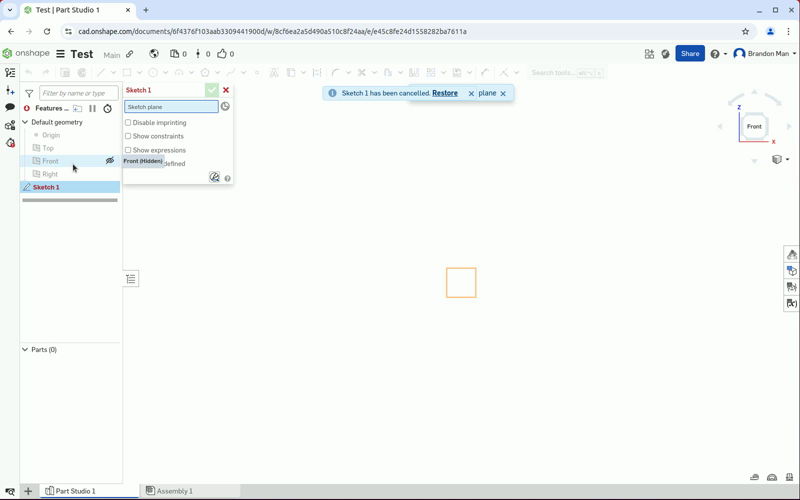
click(73, 163)
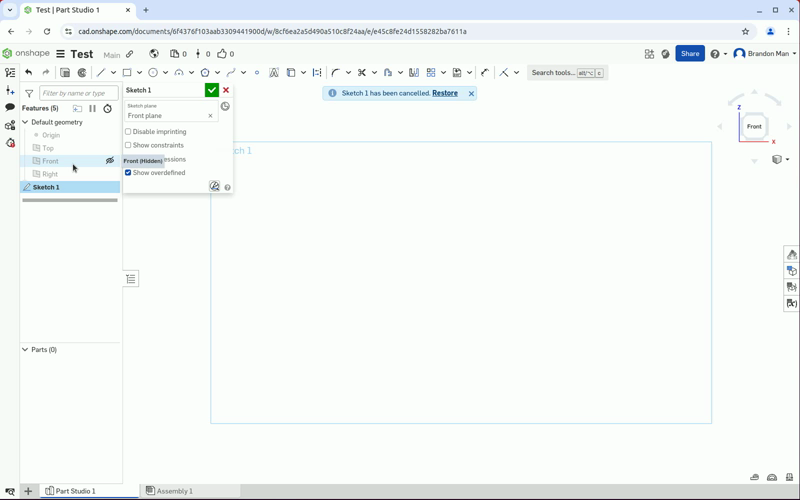
mouse_move(73, 352)
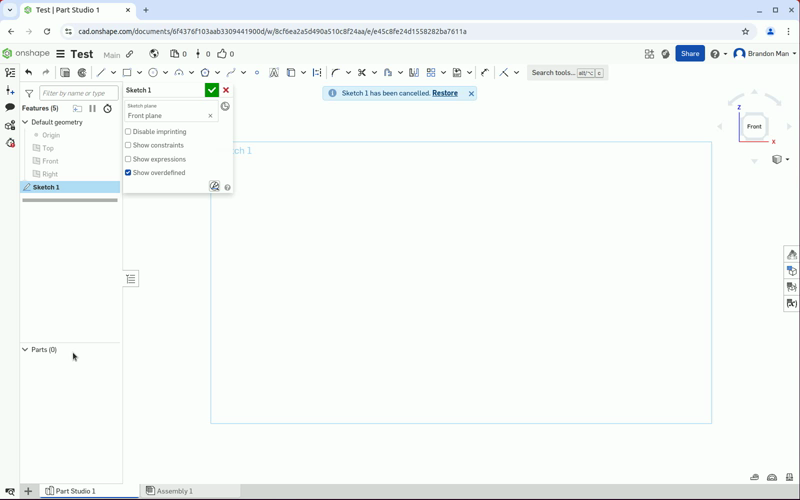
key(y)
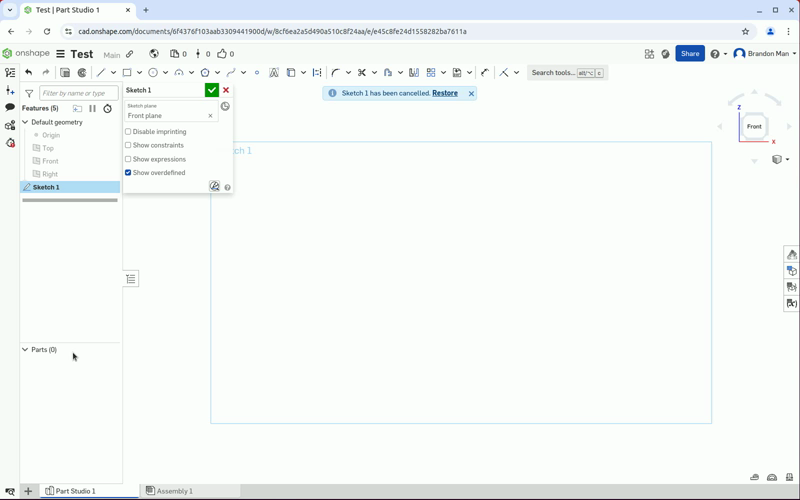
key(l)
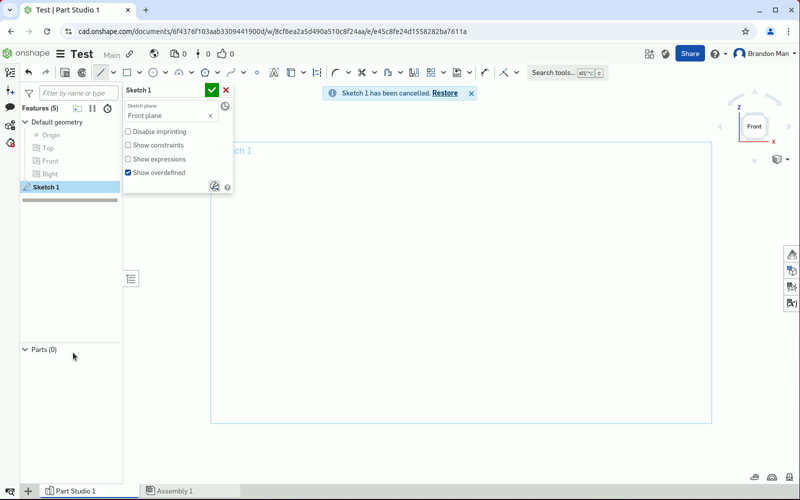
key_down(shift)
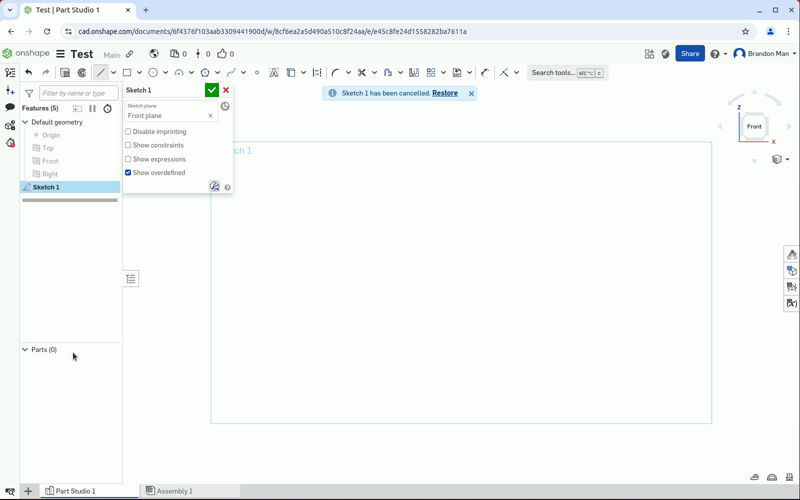
mouse_move(361, 361)
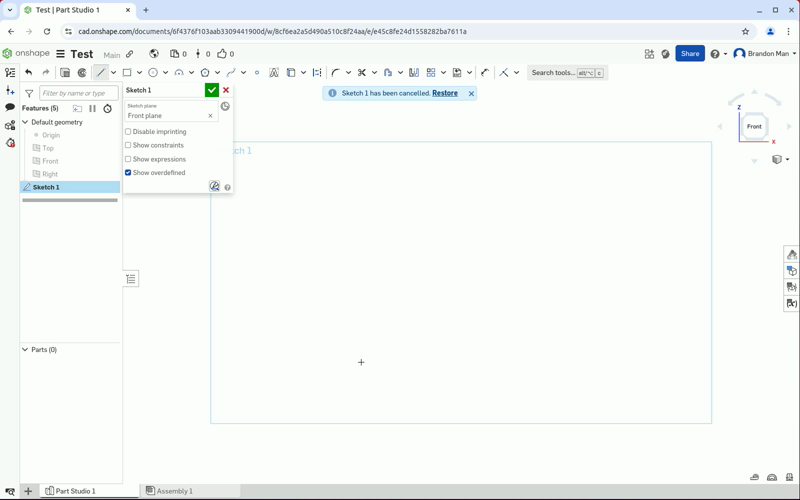
click(361, 361)
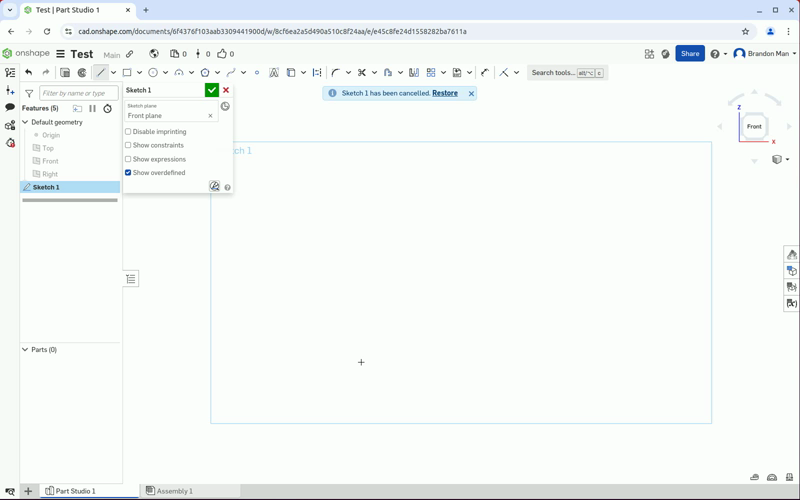
key_up(shift)
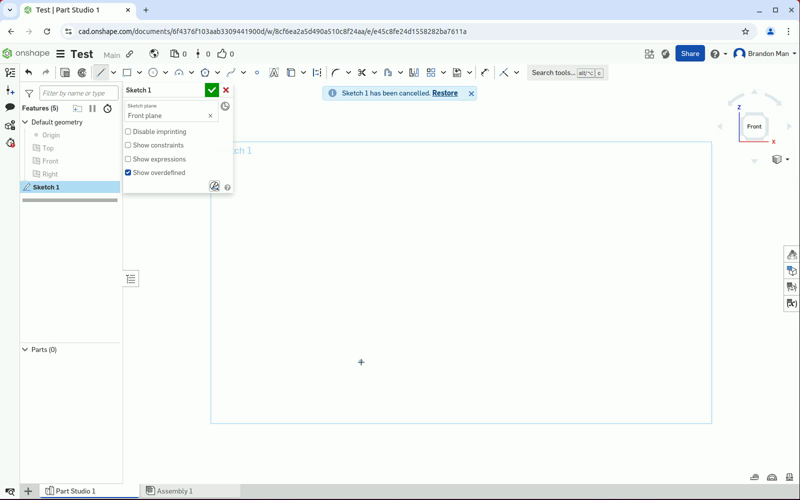
key_down(shift)
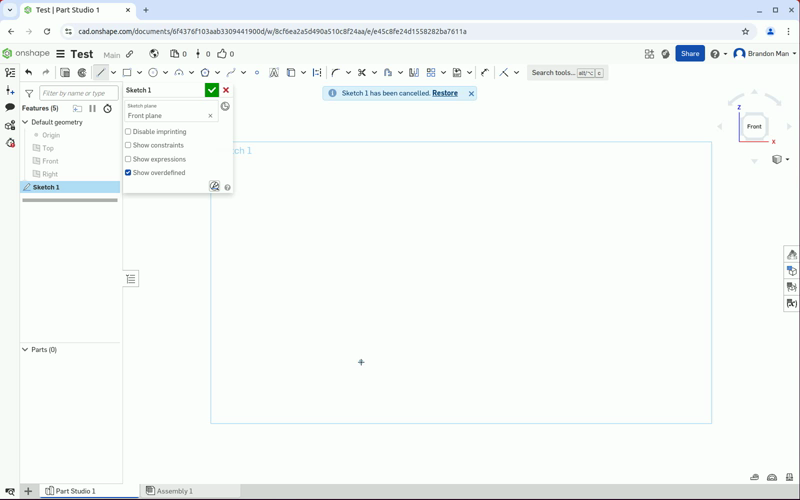
mouse_move(558, 361)
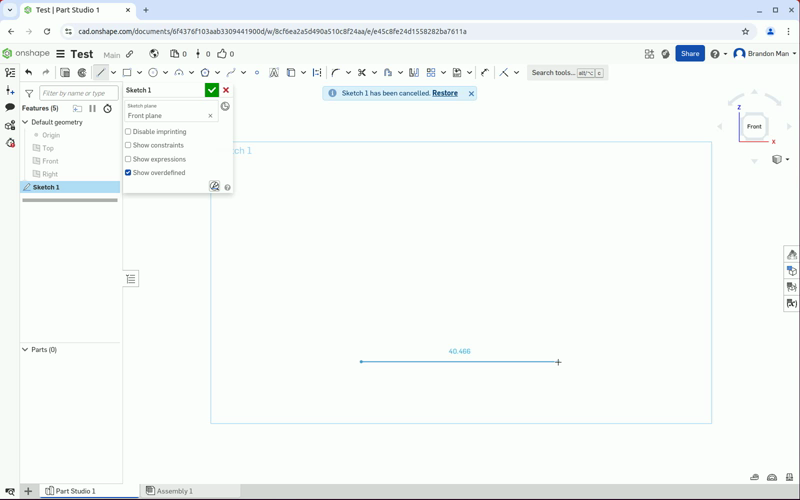
click(558, 361)
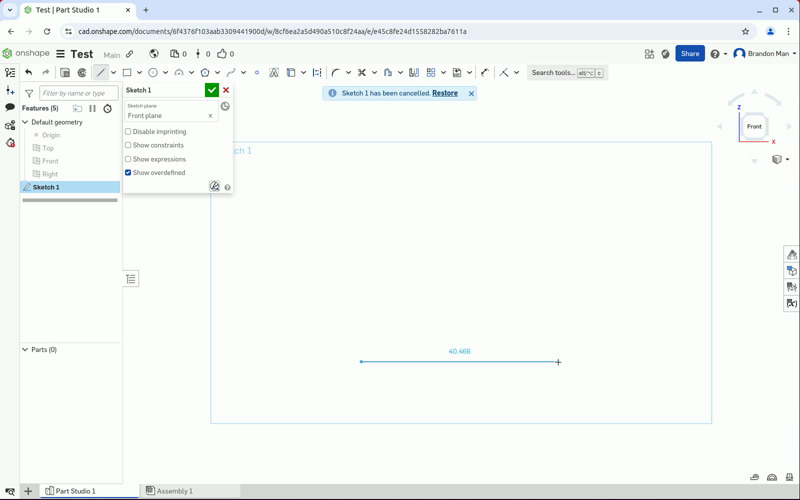
key_up(shift)
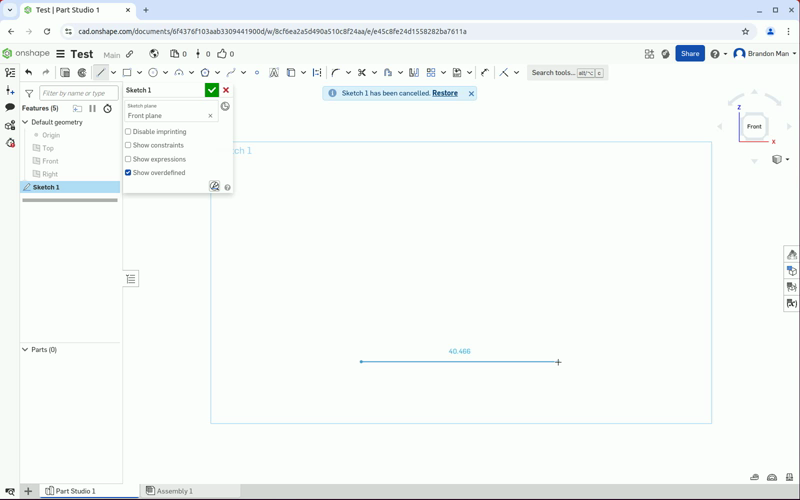
key_down(shift)
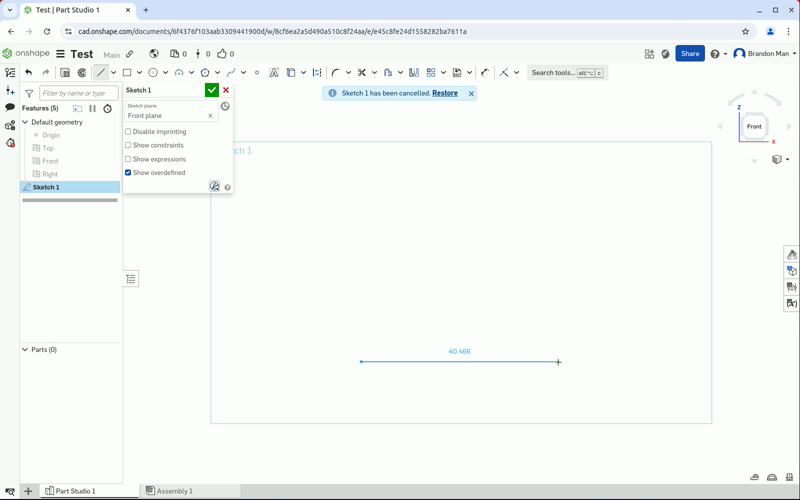
mouse_move(558, 205)
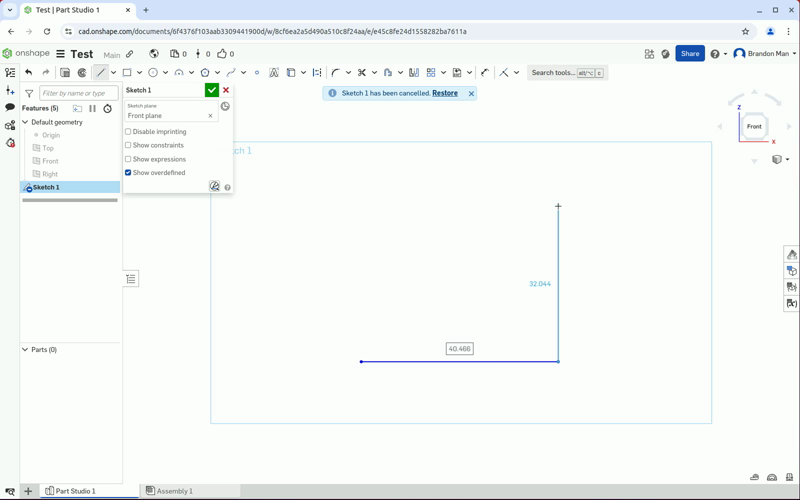
click(558, 205)
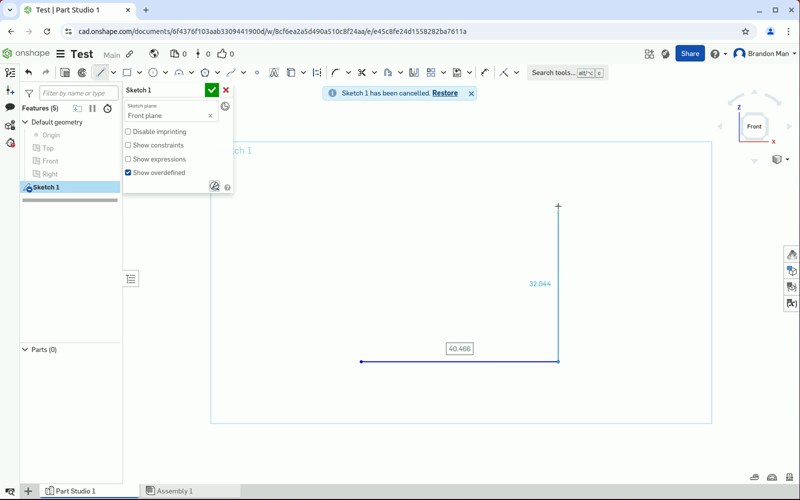
key_up(shift)
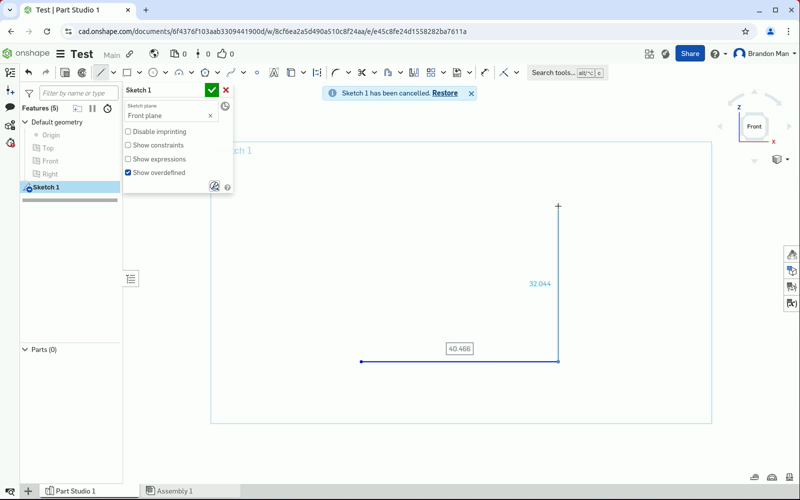
key_down(shift)
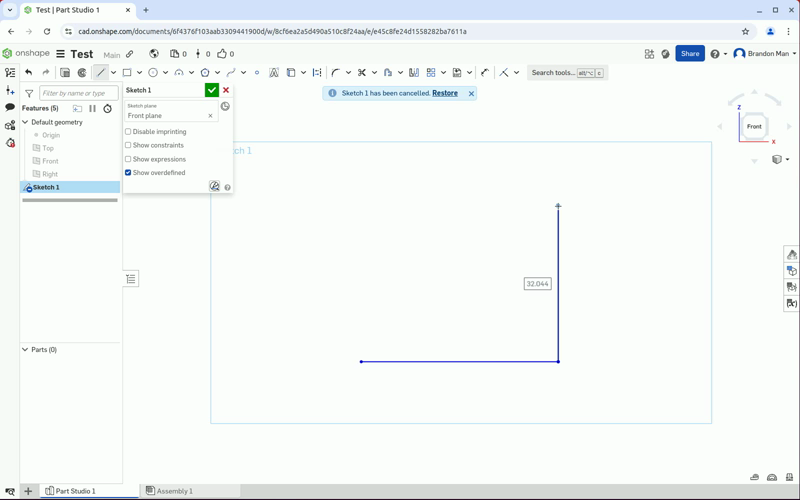
mouse_move(361, 205)
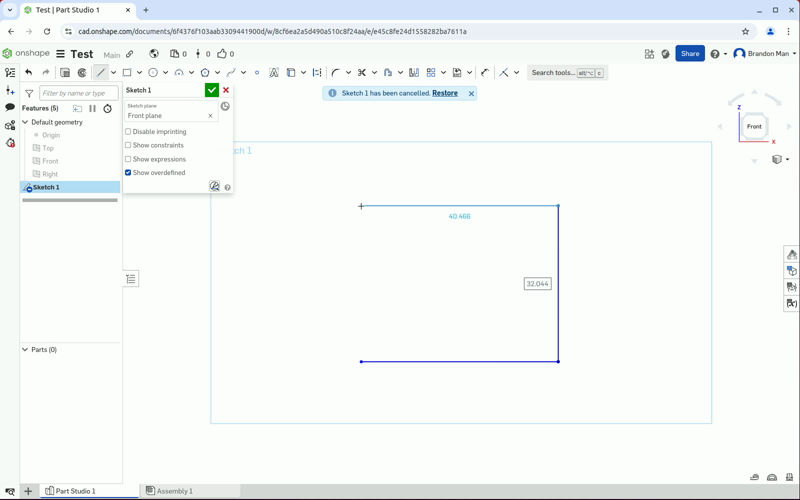
click(361, 205)
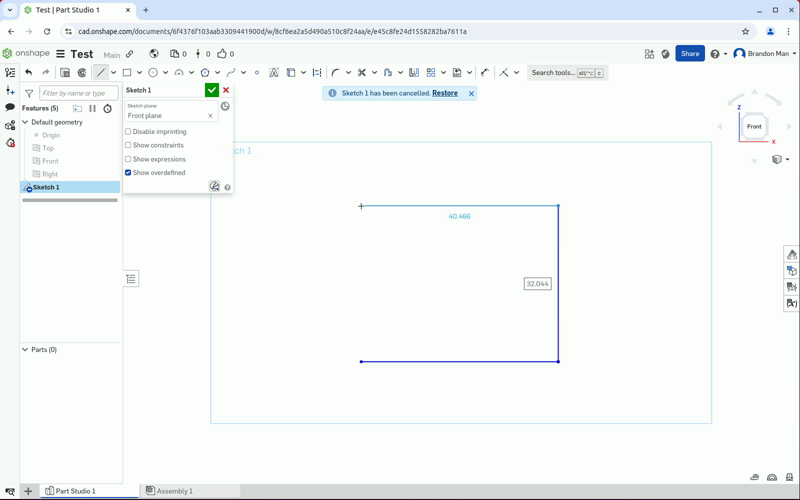
key_up(shift)
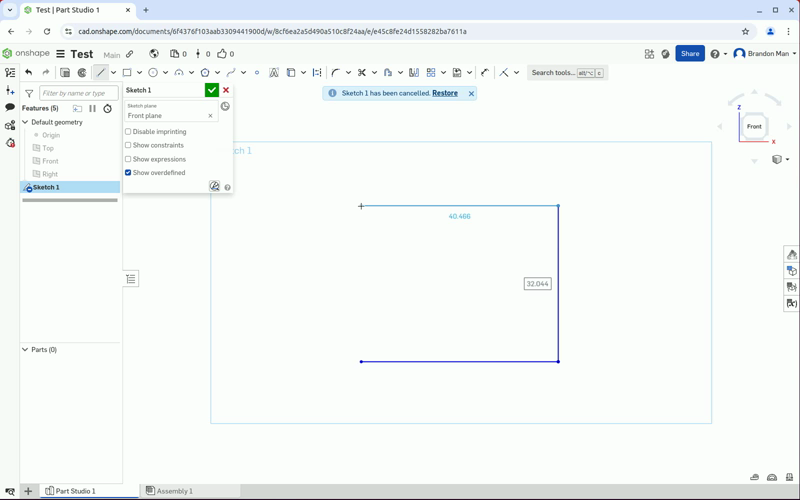
key_down(shift)
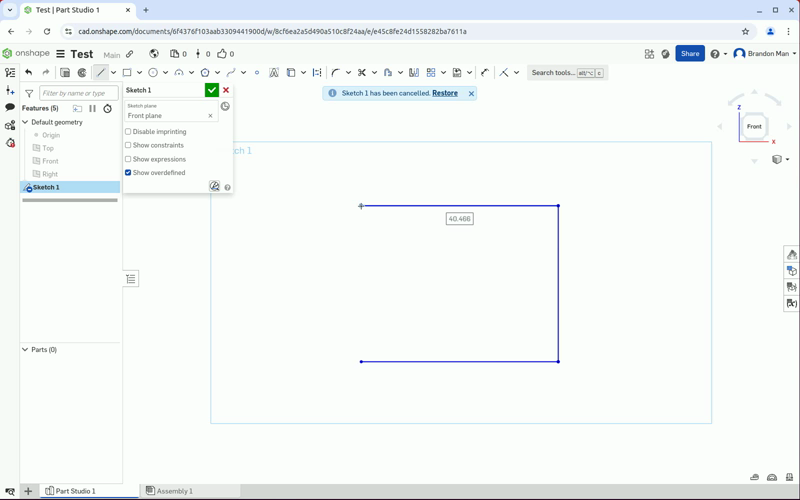
mouse_move(361, 361)
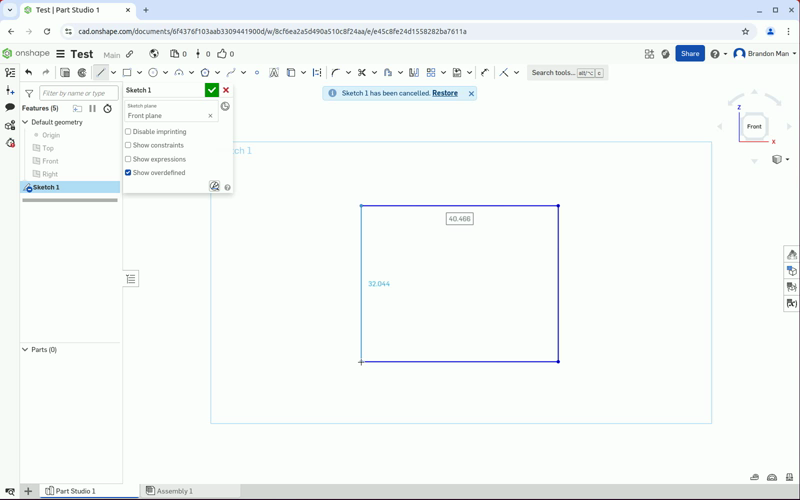
key_up(shift)
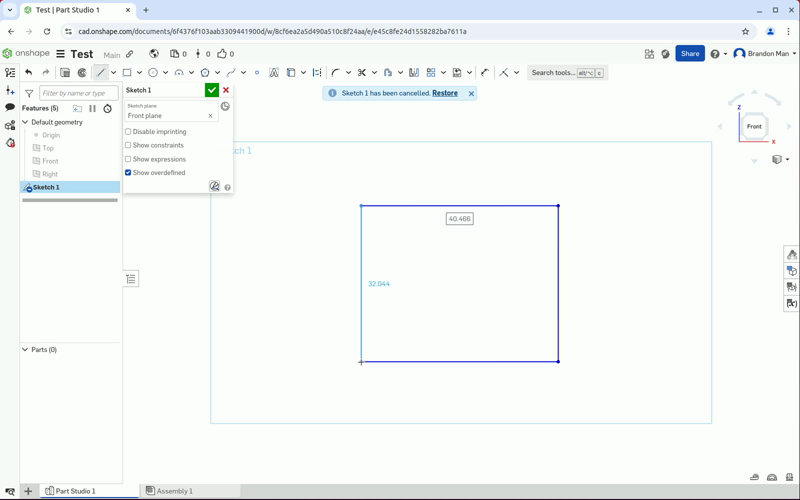
click(361, 361)
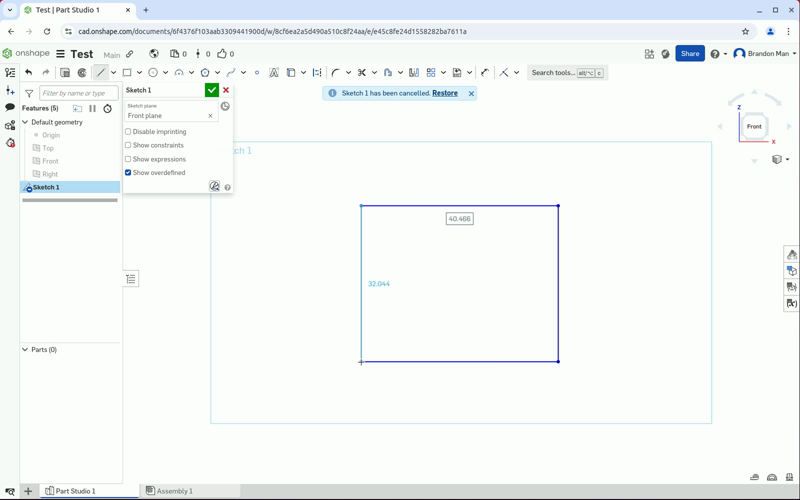
key(esc)
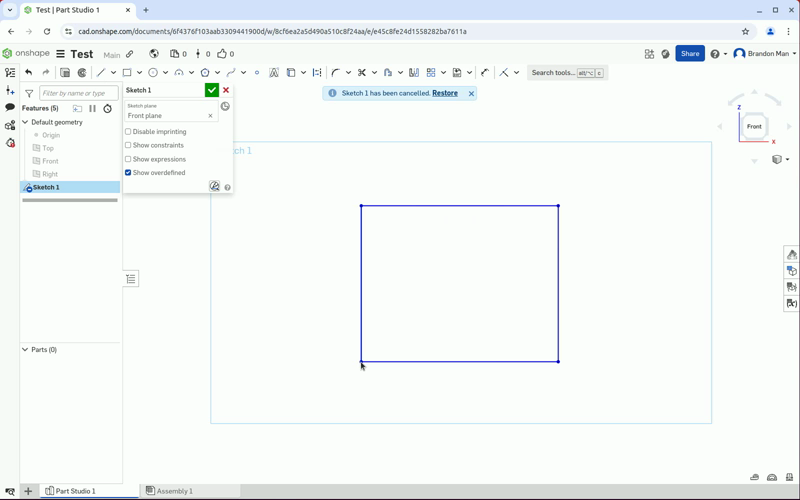
mouse_move(444, 338)
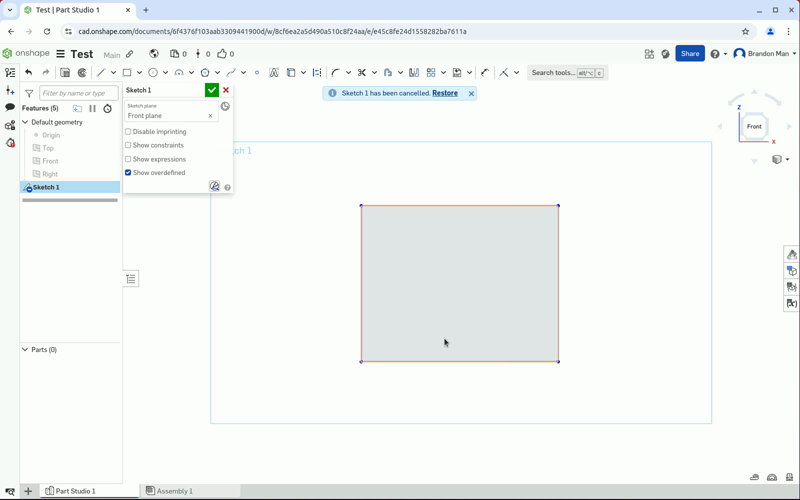
click(444, 338)
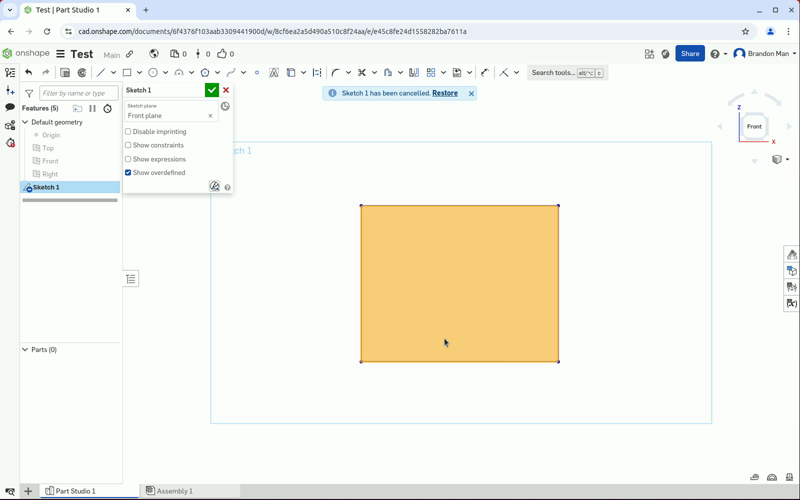
mouse_move(73, 352)
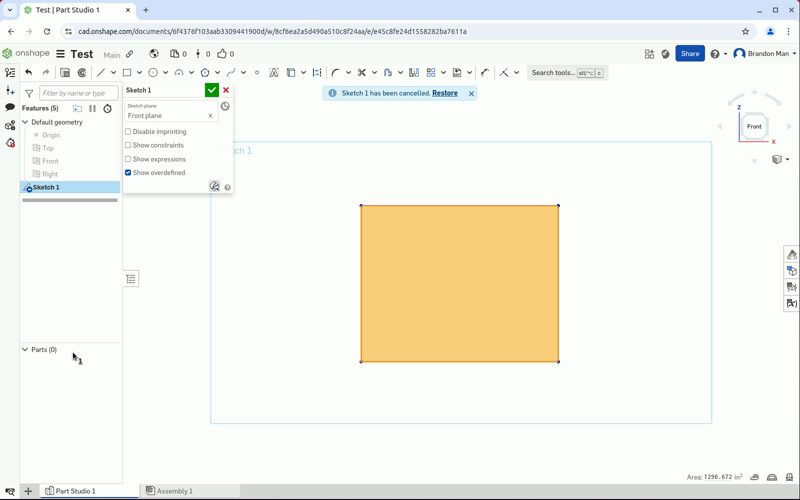
key(shift+y)
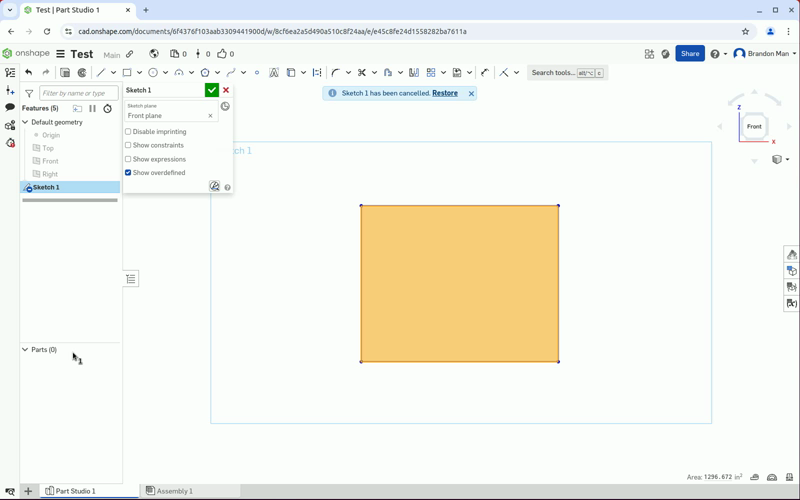
key(shift+e)
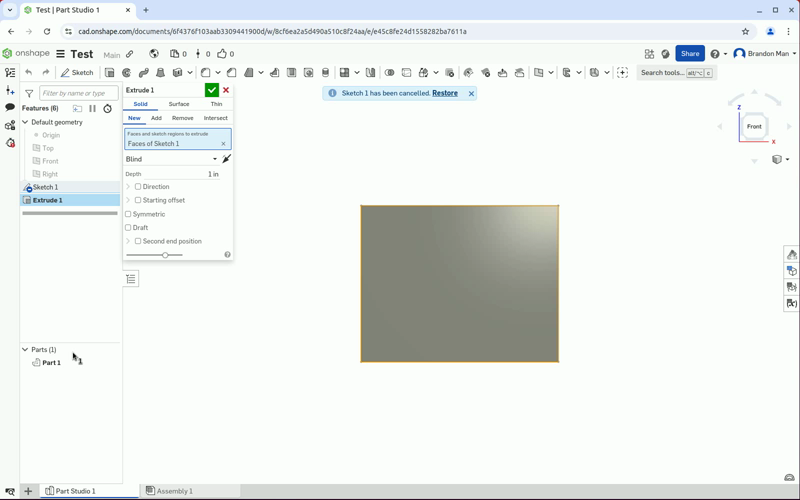
mouse_move(143, 106)
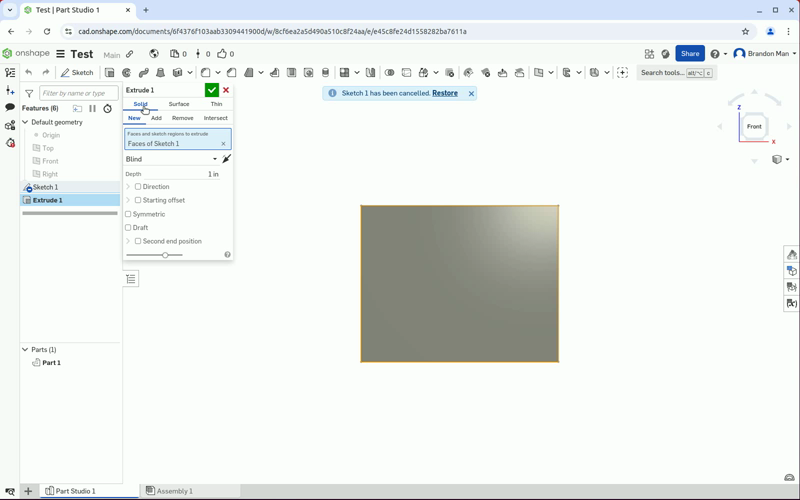
click(143, 106)
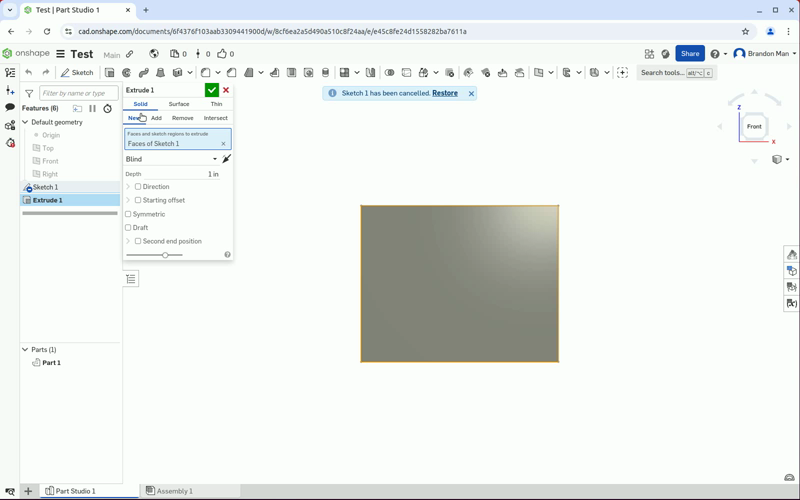
mouse_move(137, 120)
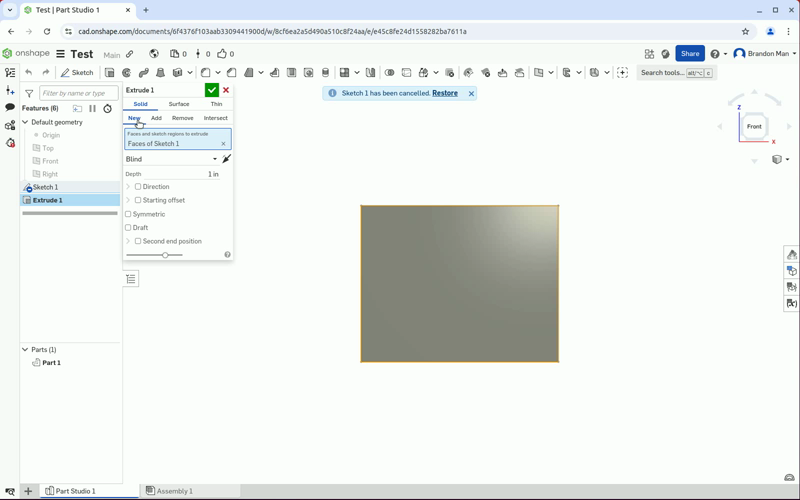
click(137, 120)
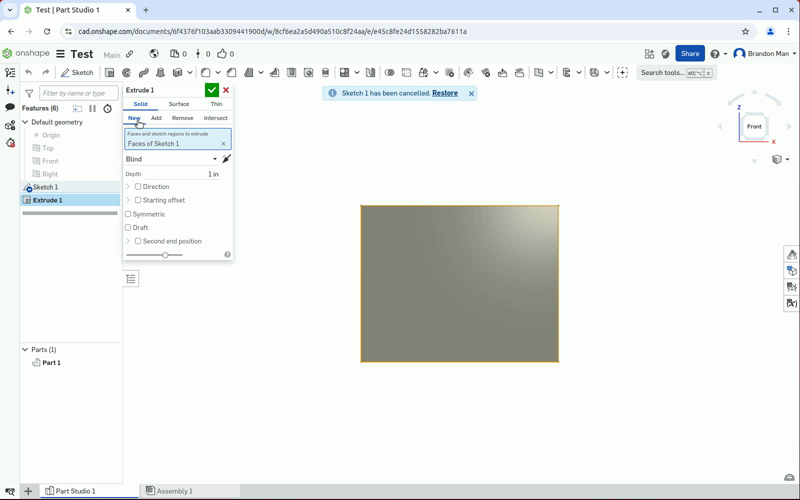
key(tab, 4)
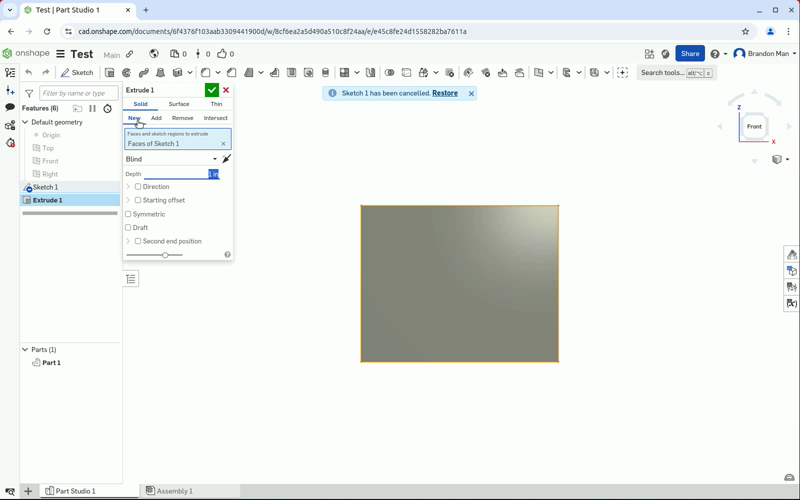
text(11.313)
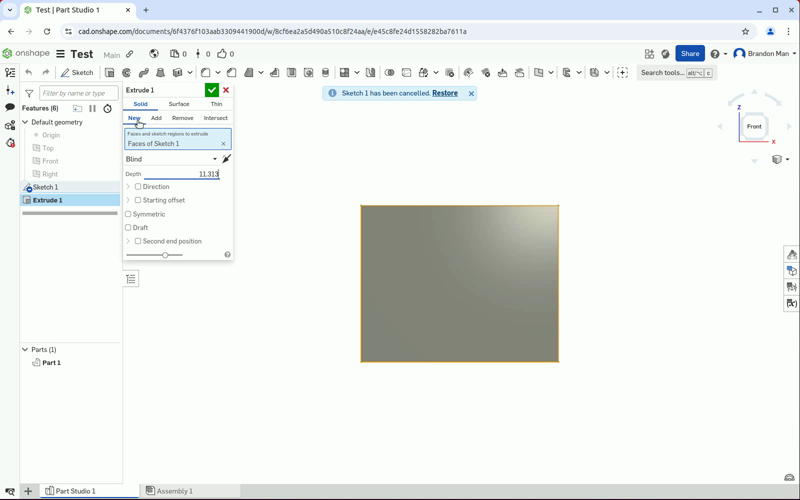
key(enter)
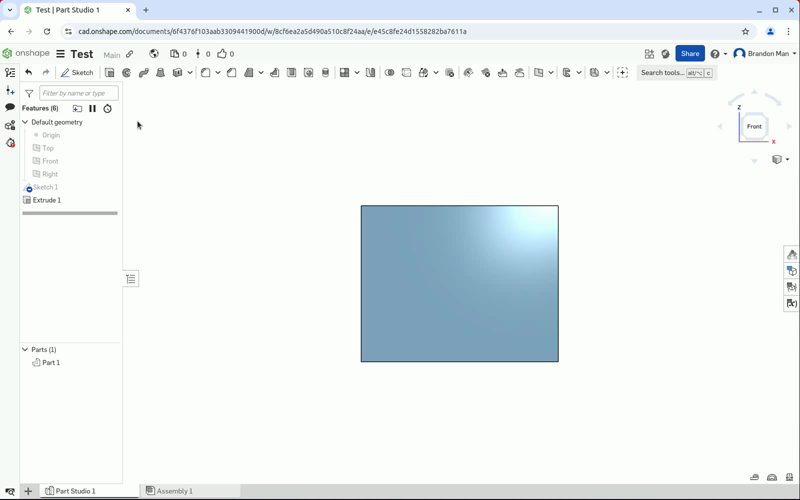
key(shift+h)
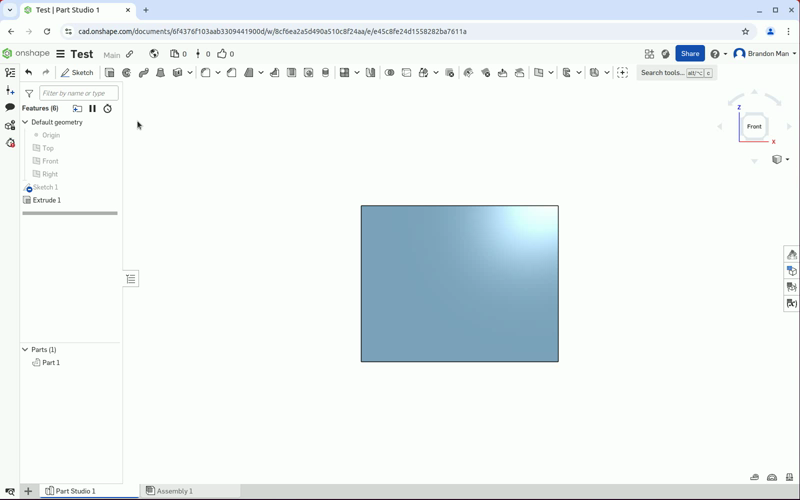
key(shift+h)
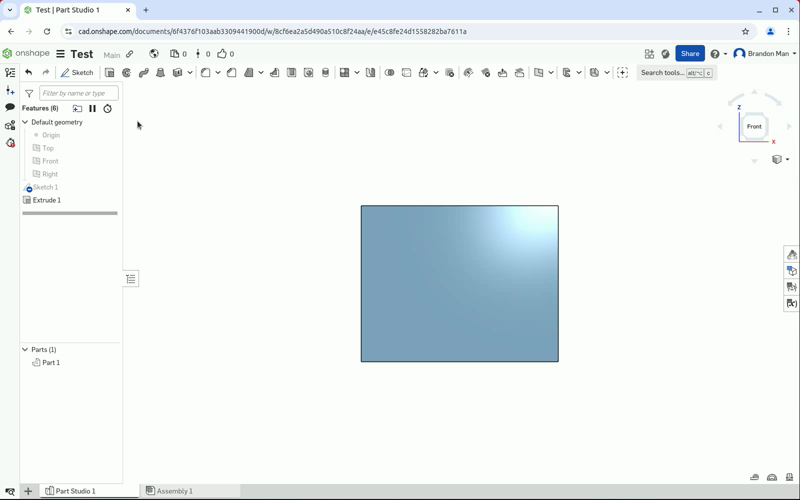
mouse_move(73, 189)
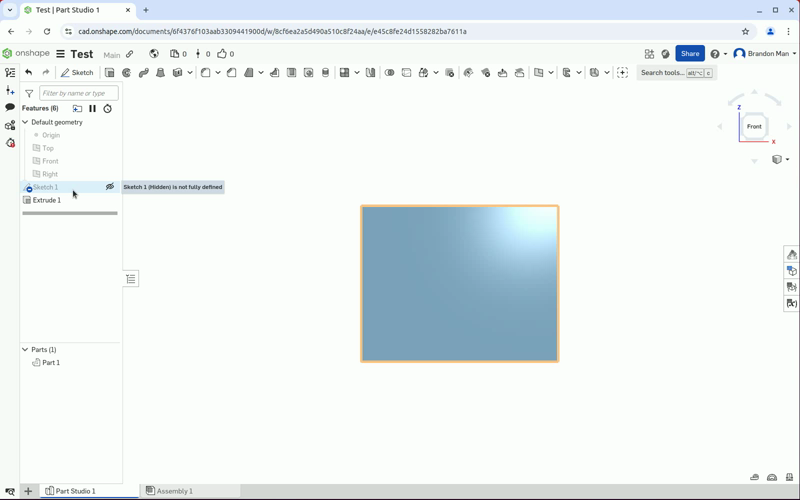
click(73, 189)
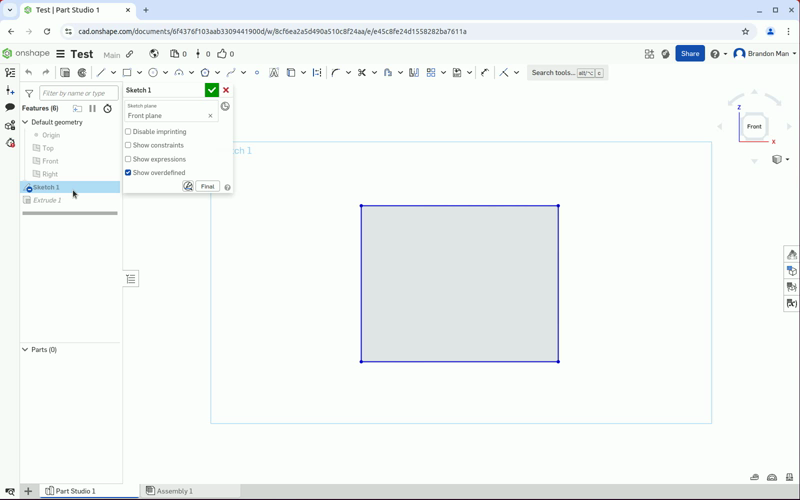
mouse_move(229, 92)
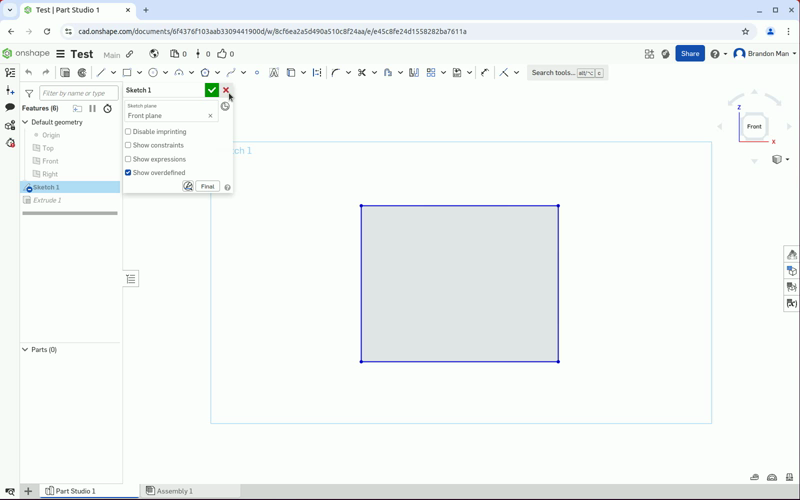
click(229, 92)
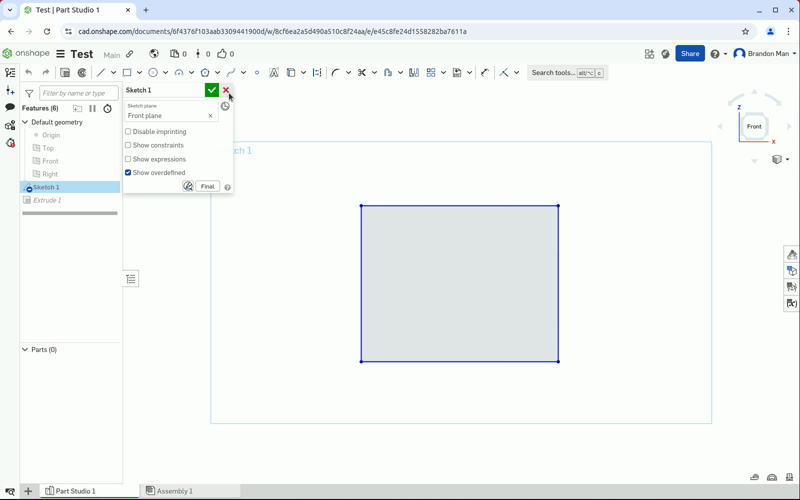
key(shift+s)
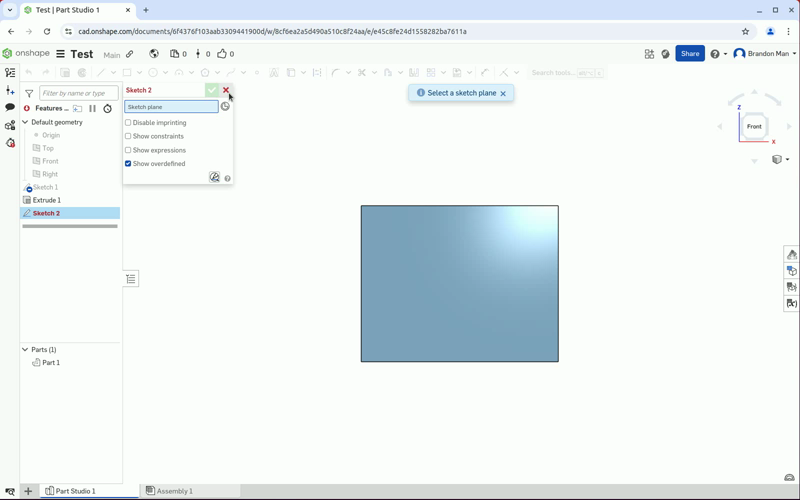
mouse_move(73, 163)
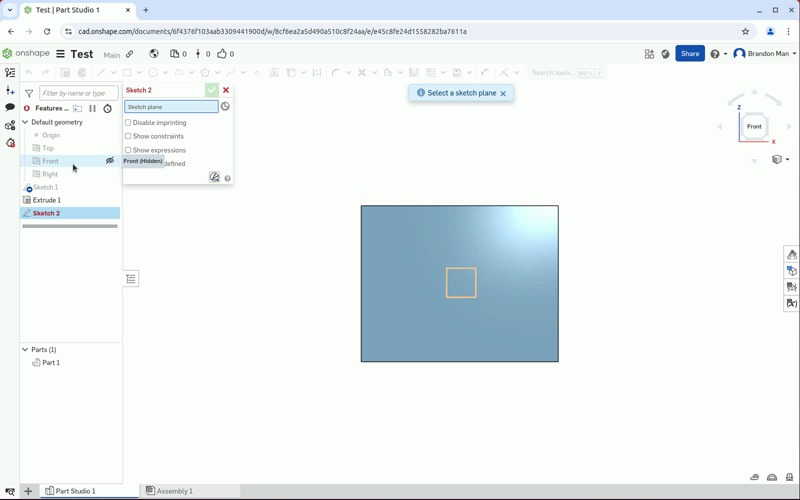
click(73, 163)
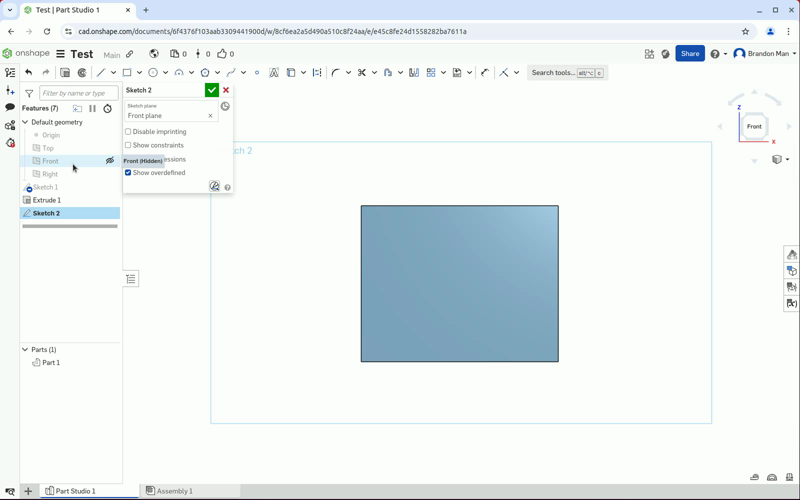
mouse_move(73, 352)
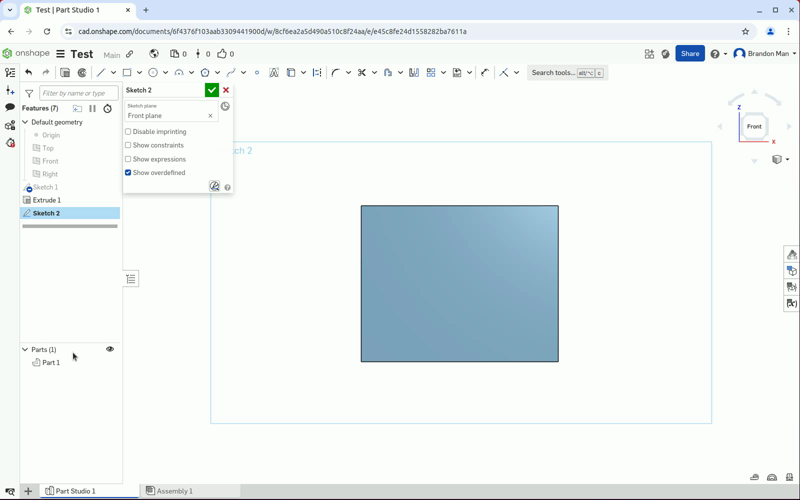
key(y)
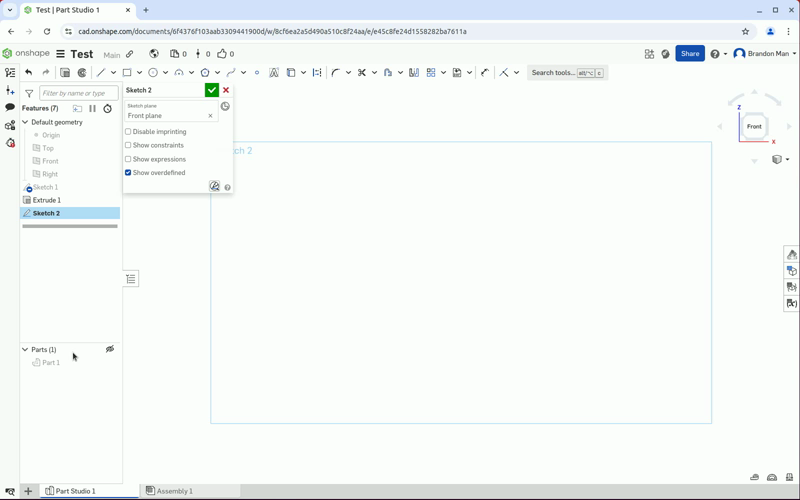
key(c)
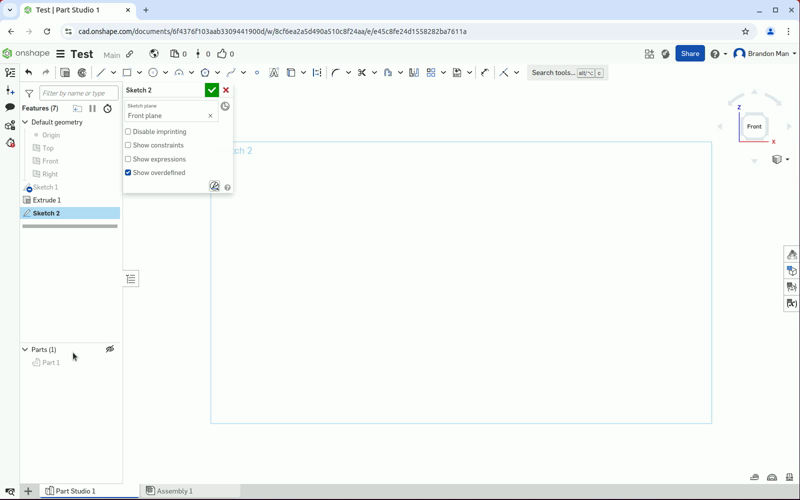
key_down(shift)
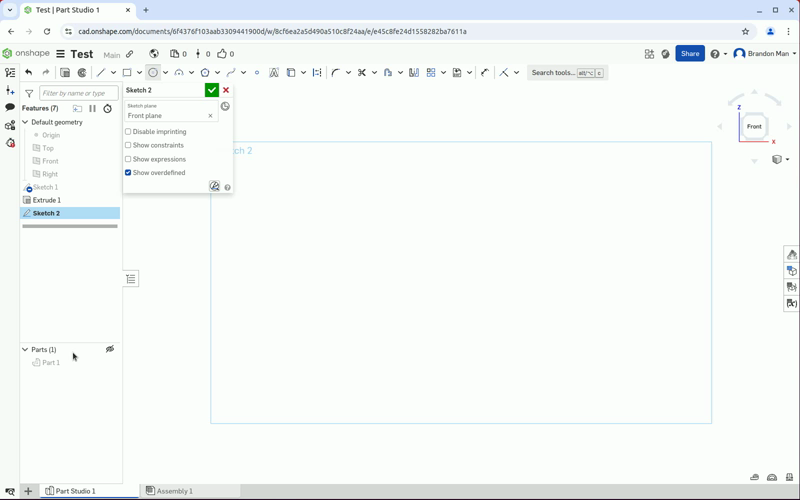
mouse_move(461, 282)
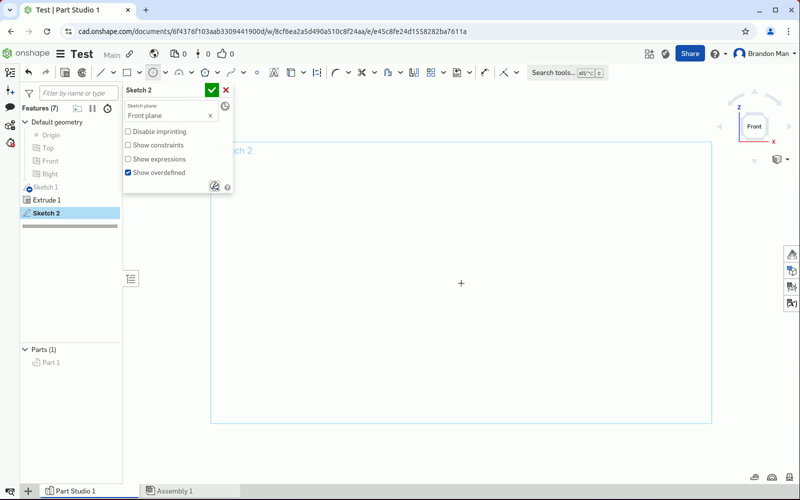
click(461, 282)
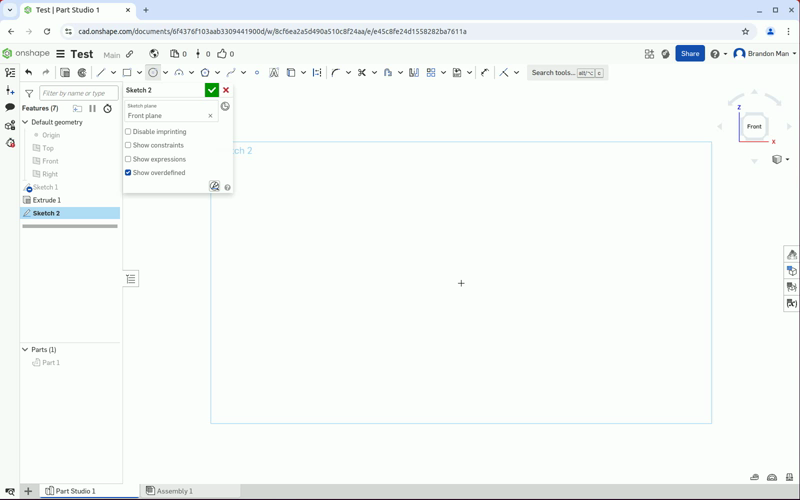
key_up(shift)
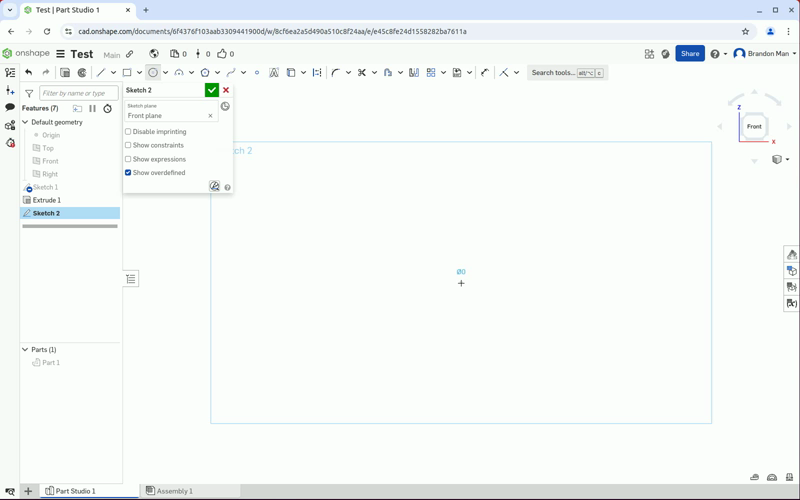
mouse_move(518, 282)
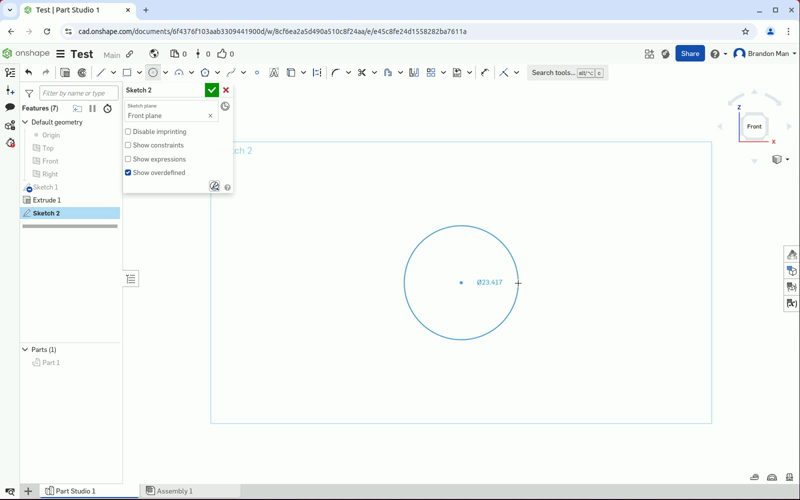
click(518, 282)
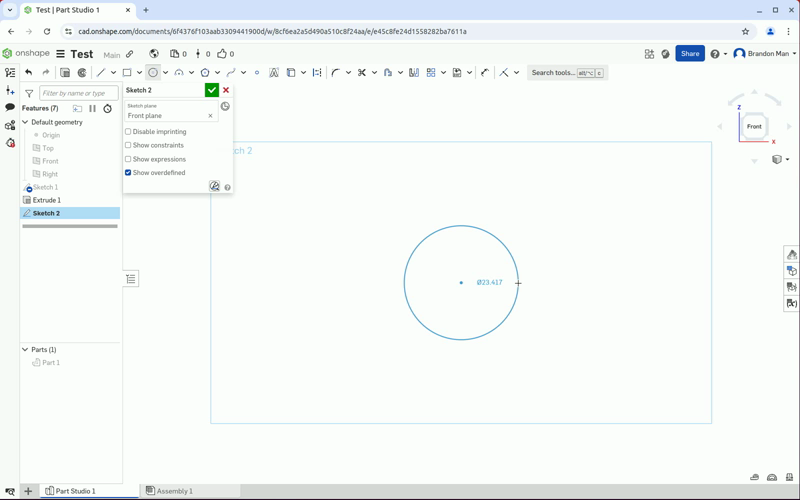
key(esc)
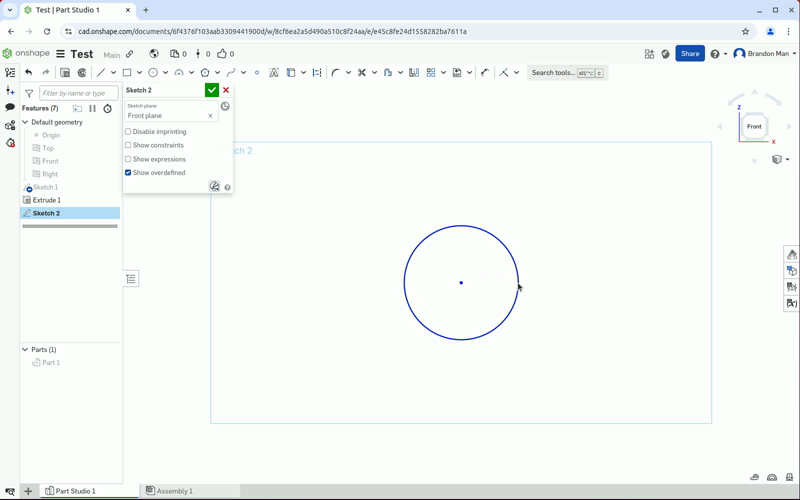
mouse_move(435, 280)
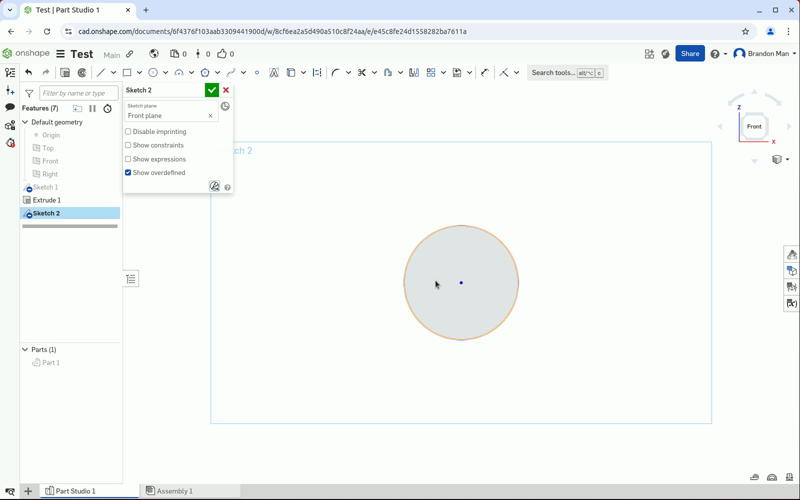
click(435, 280)
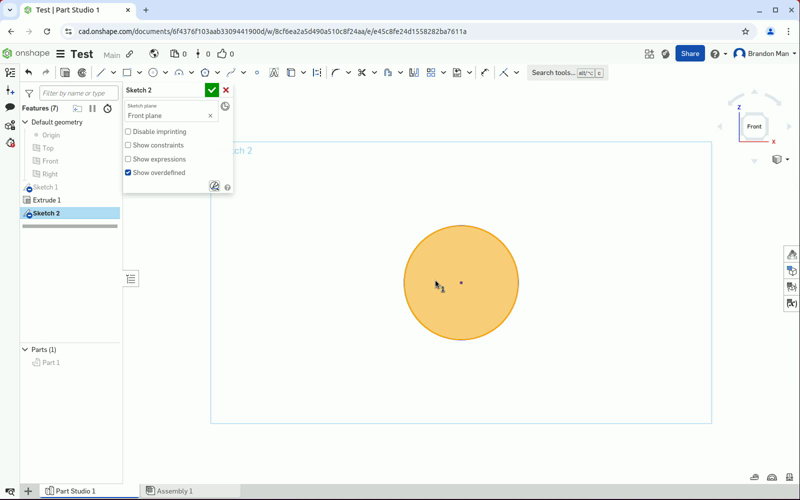
mouse_move(73, 352)
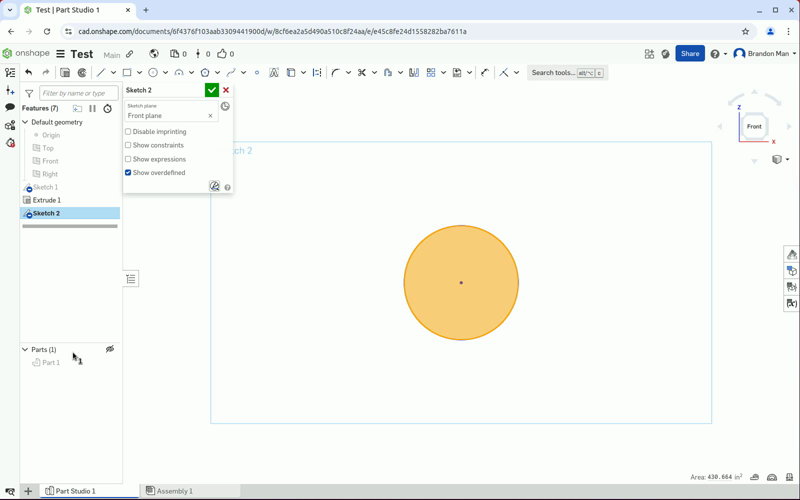
key(shift+y)
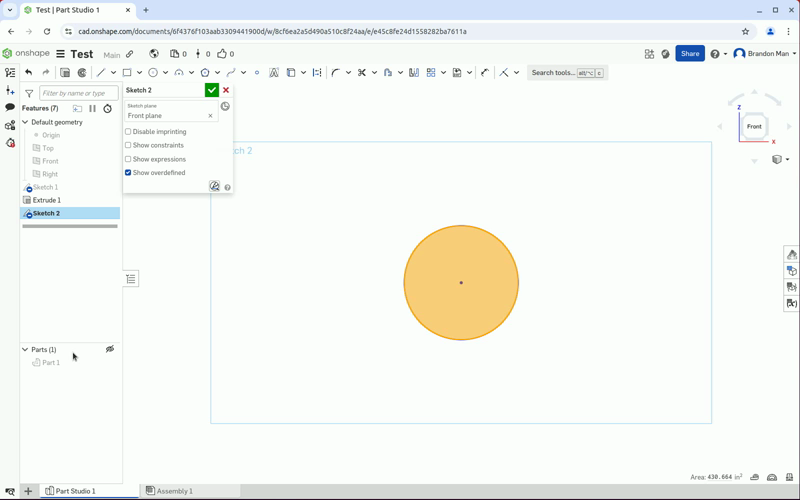
key(shift+e)
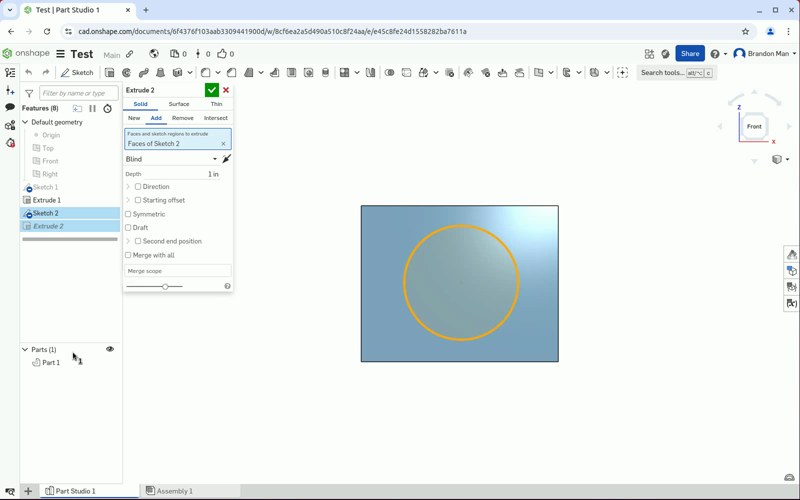
mouse_move(143, 106)
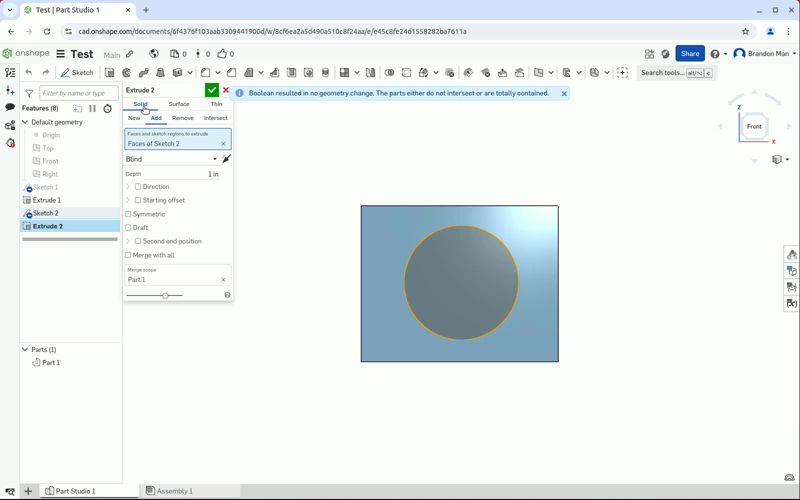
click(143, 106)
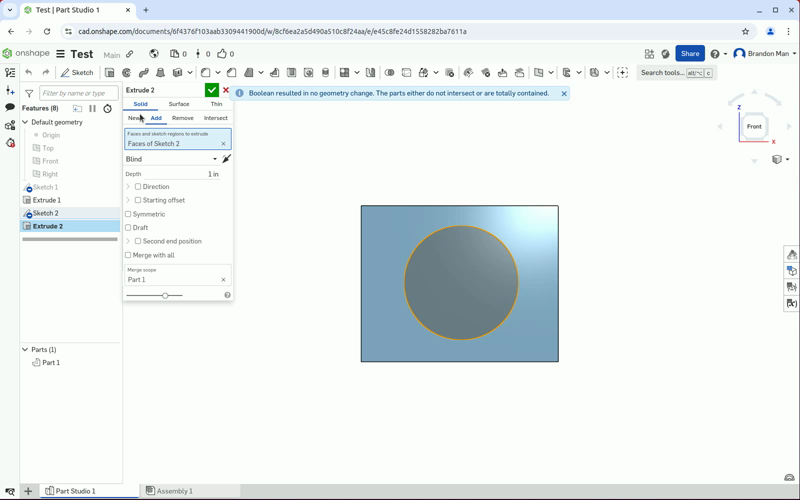
mouse_move(137, 120)
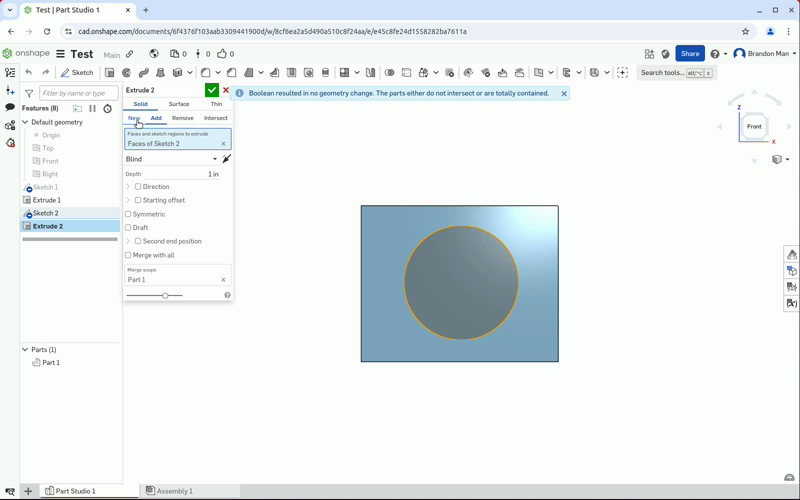
click(137, 120)
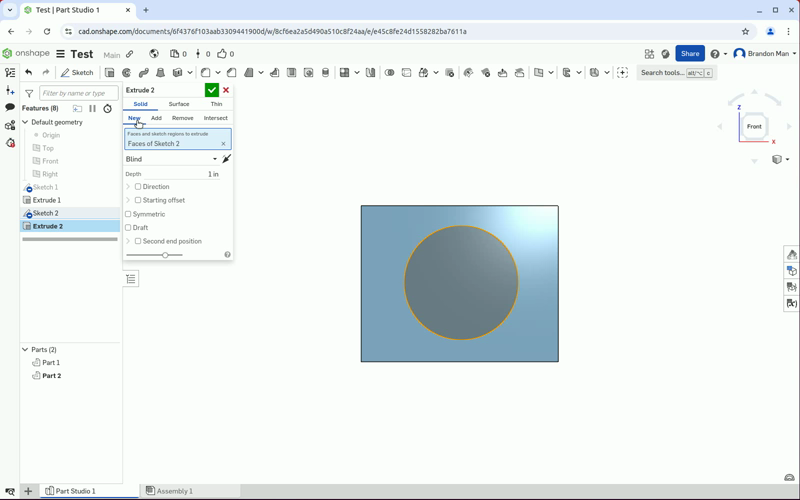
key(tab, 4)
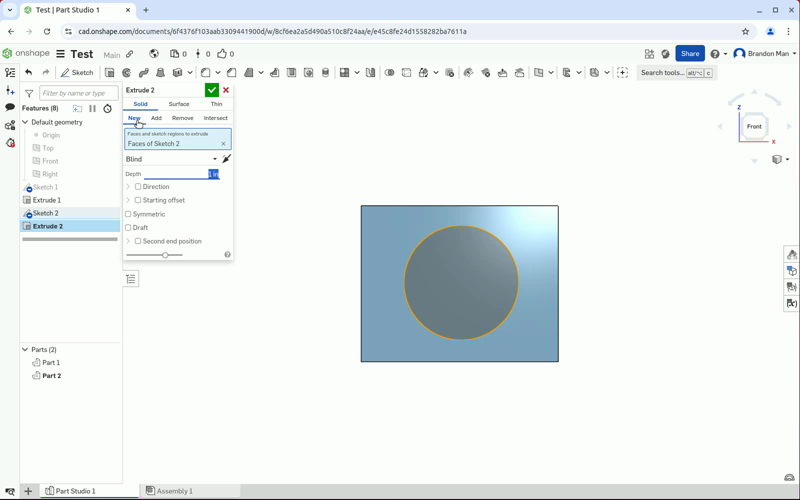
text(23.108)
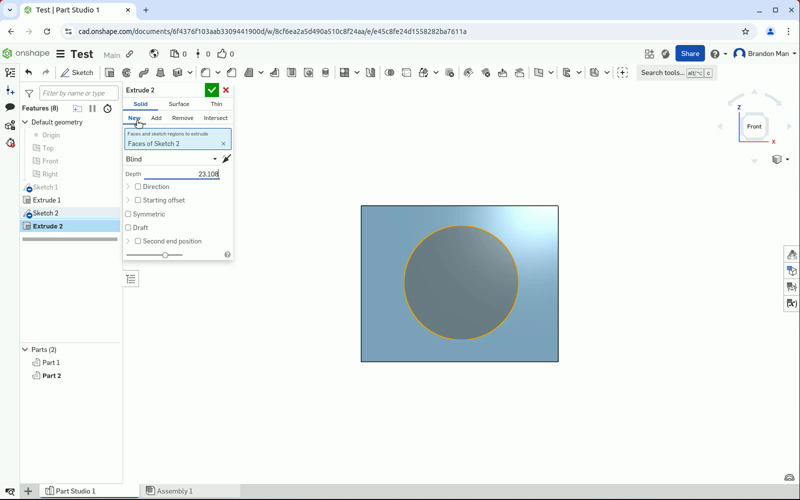
key(enter)
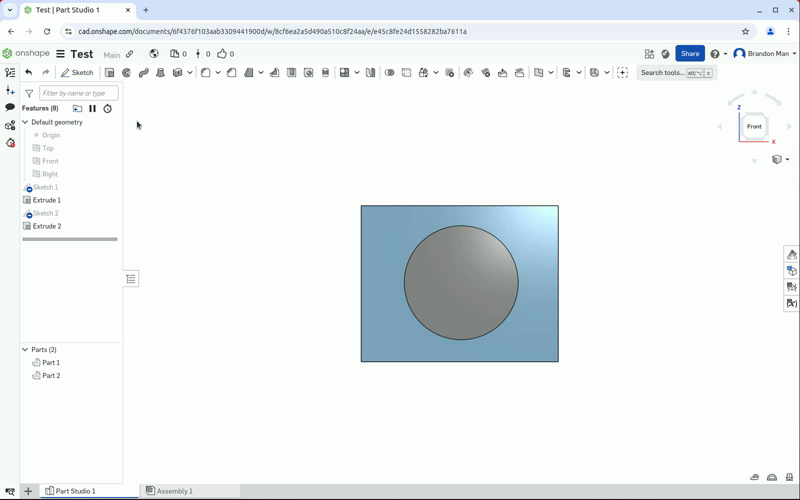
key(shift+h)
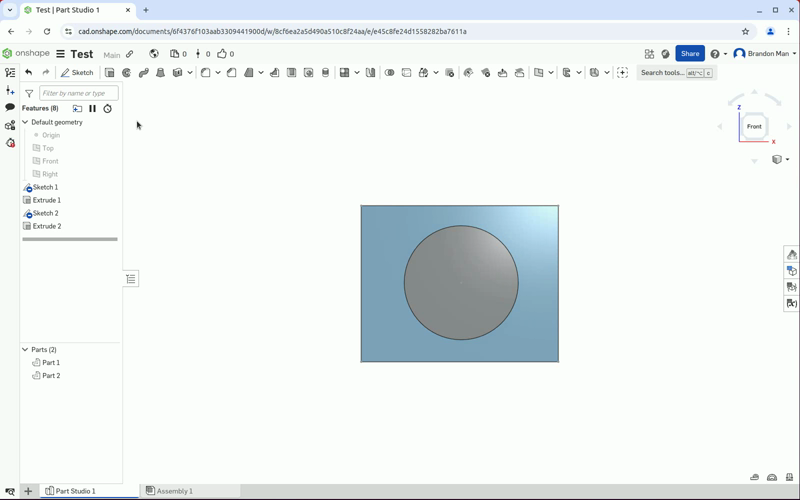
key(shift+h)
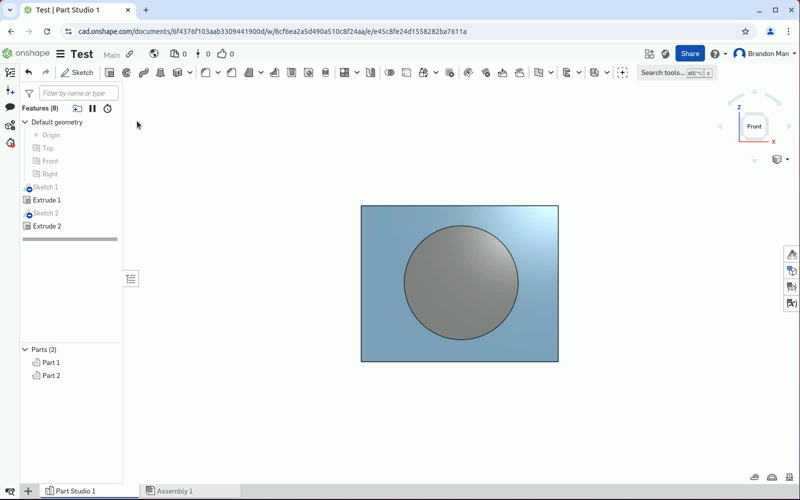
mouse_move(73, 189)
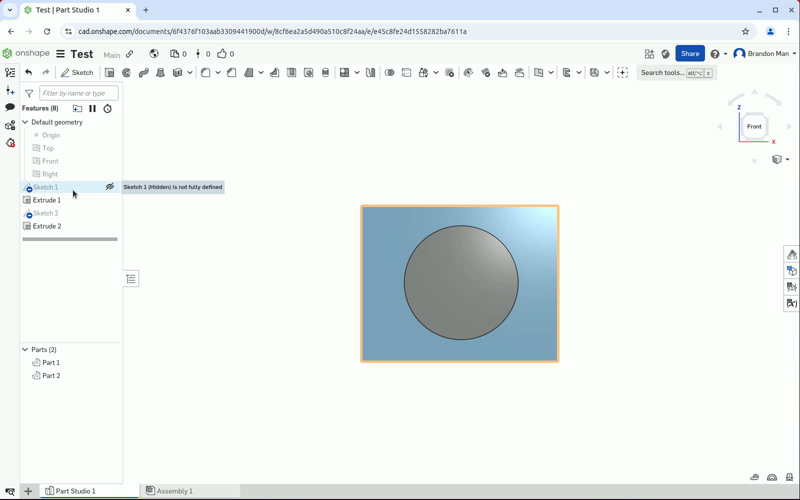
click(73, 189)
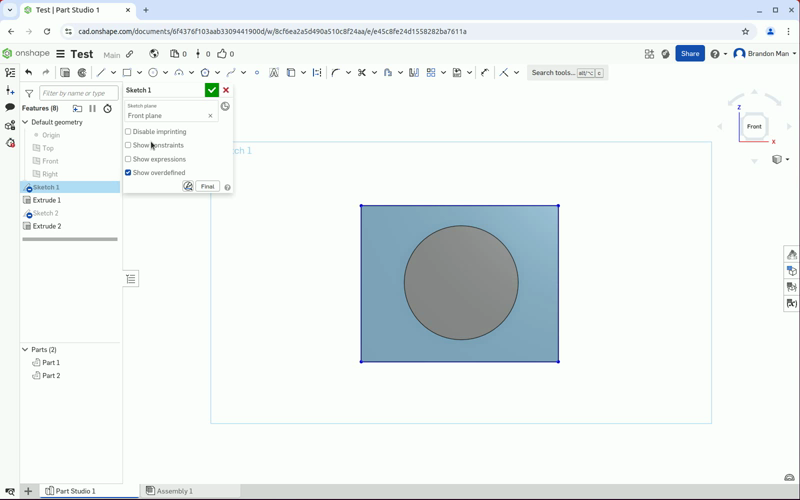
mouse_move(229, 92)
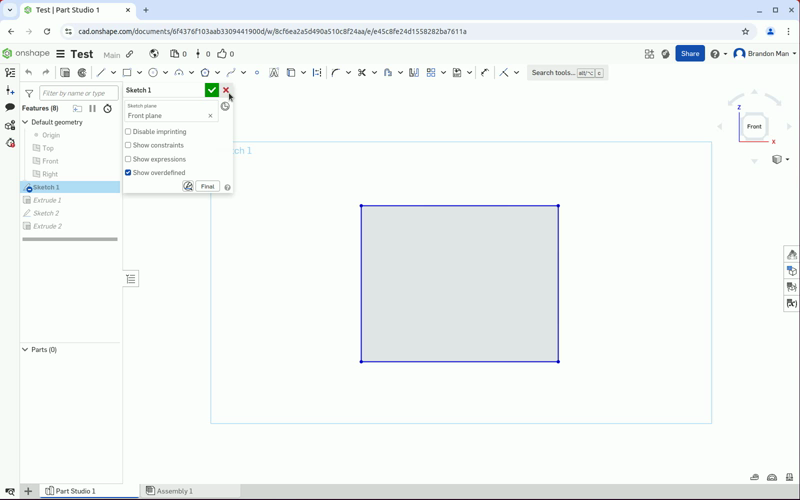
click(229, 92)
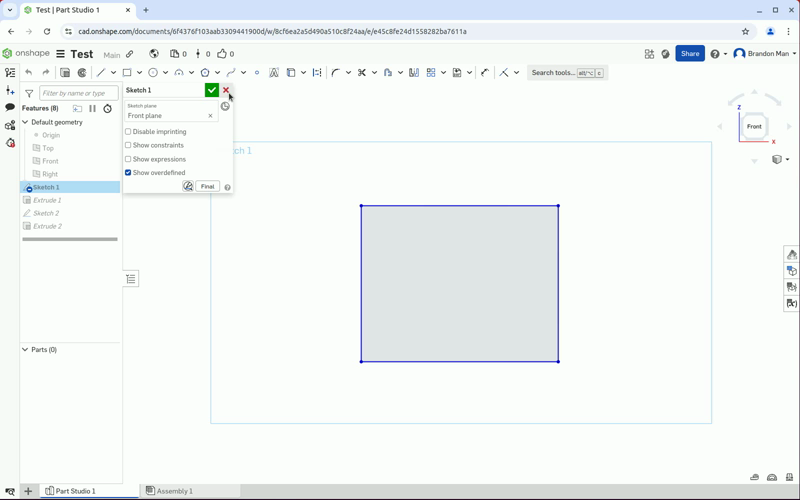
key(shift+s)
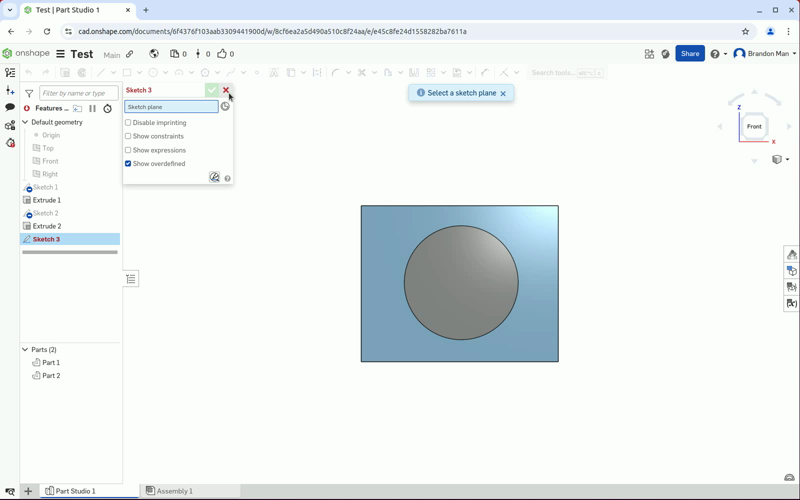
mouse_move(73, 163)
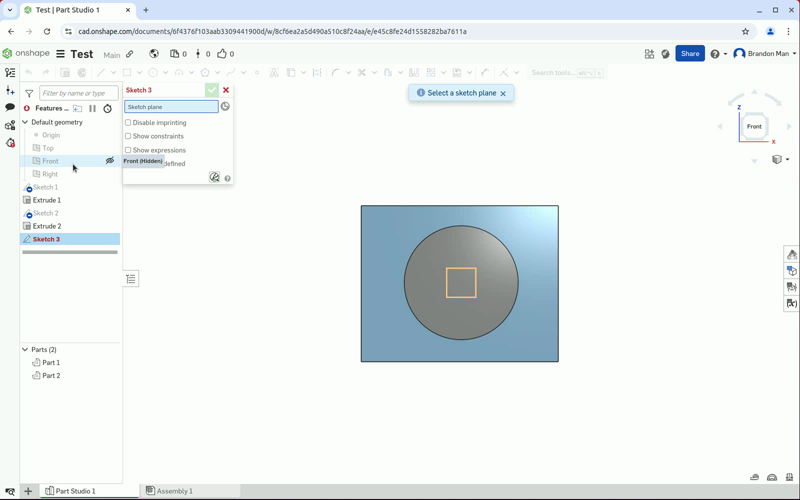
click(73, 163)
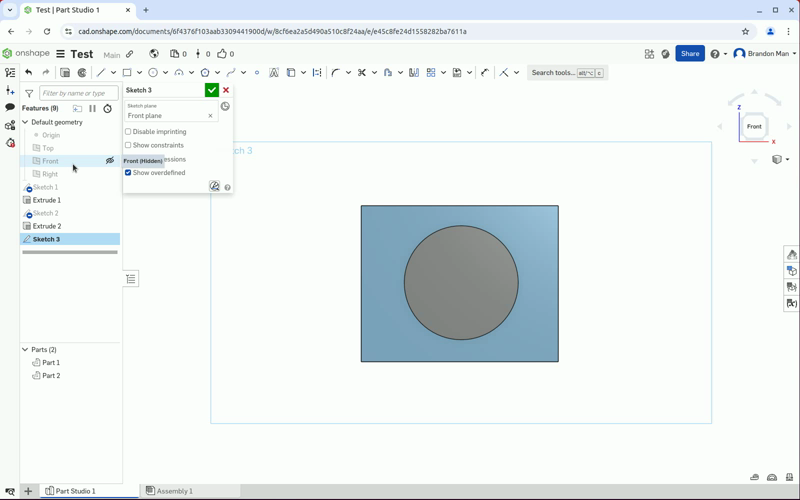
mouse_move(73, 352)
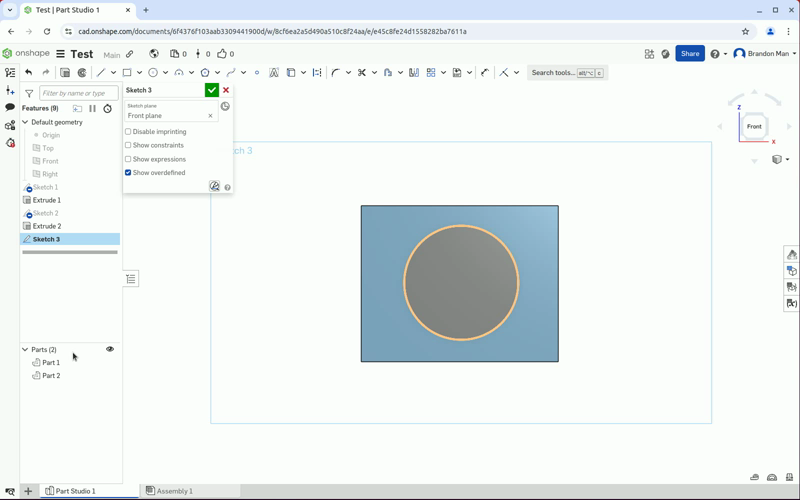
key(y)
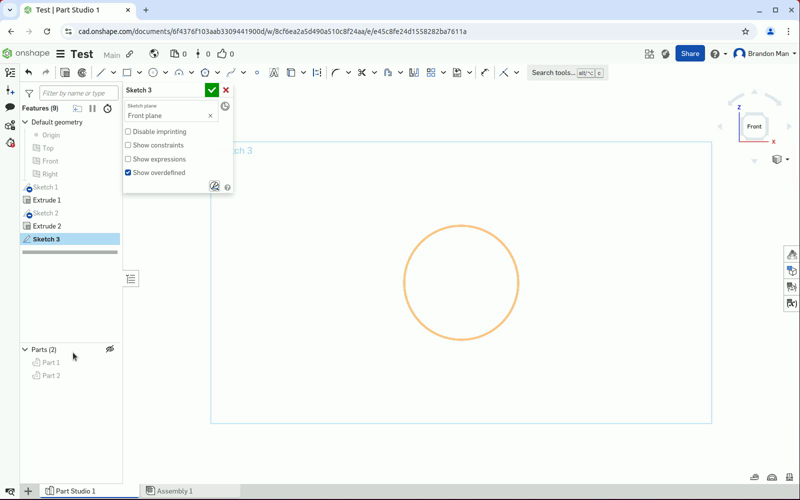
key(c)
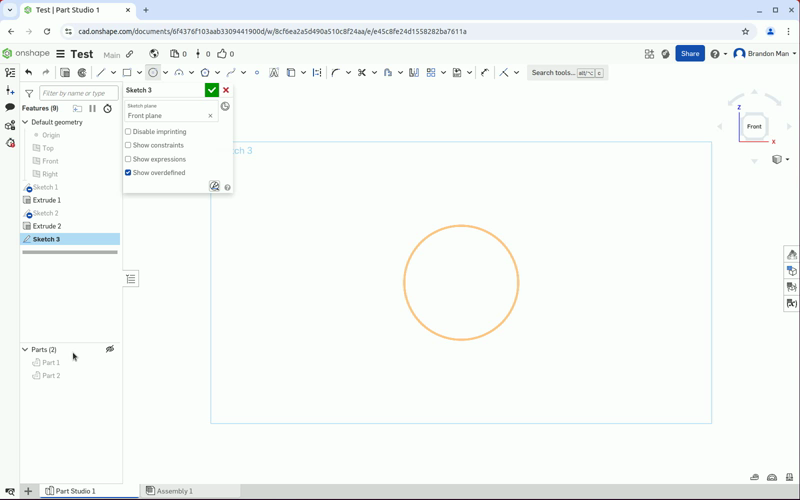
key_down(shift)
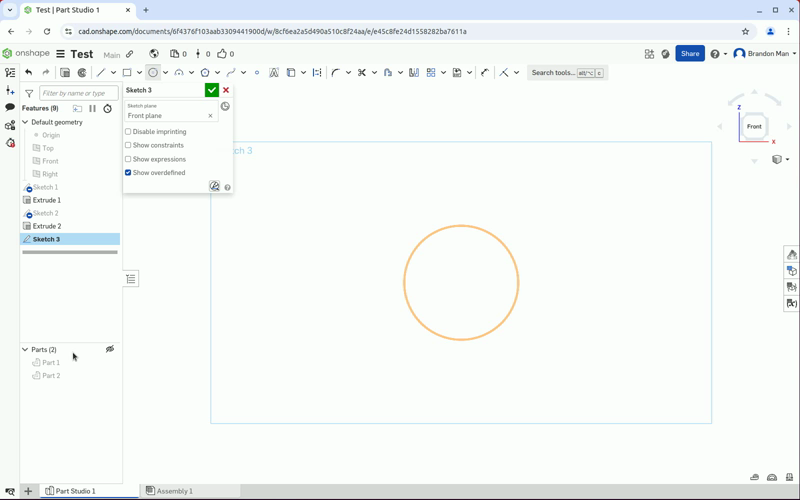
mouse_move(460, 282)
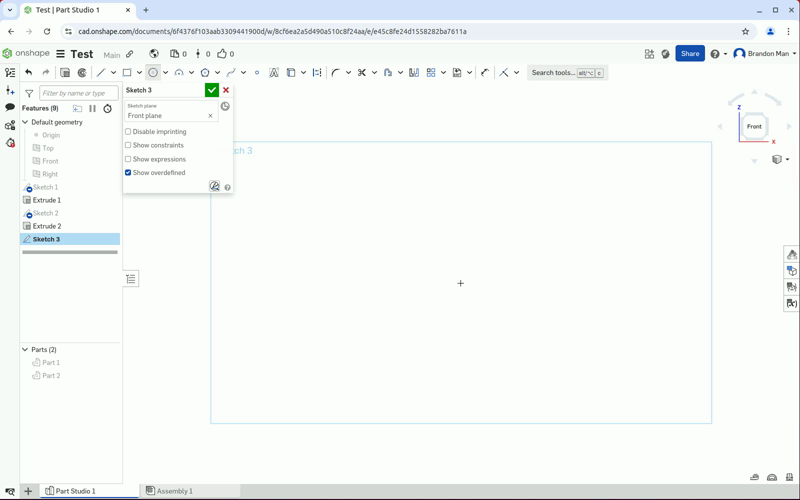
click(460, 282)
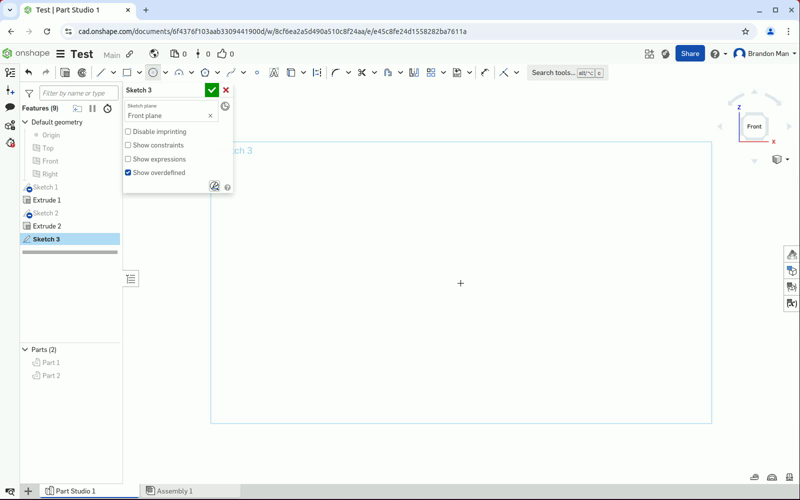
key_up(shift)
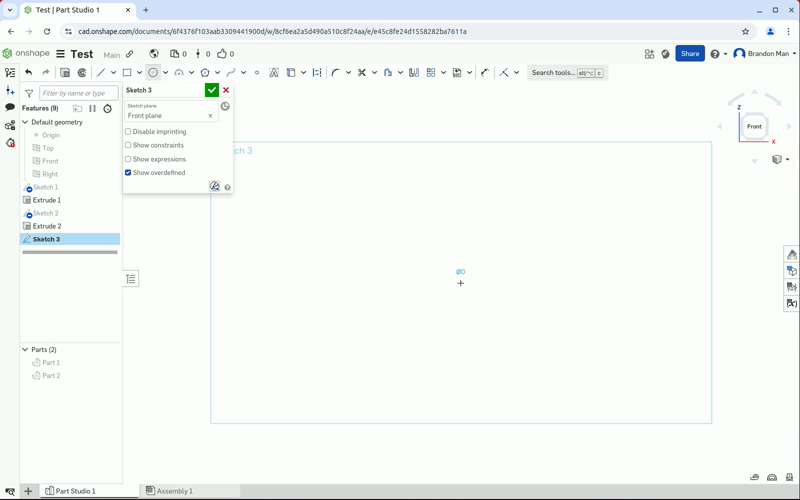
mouse_move(505, 282)
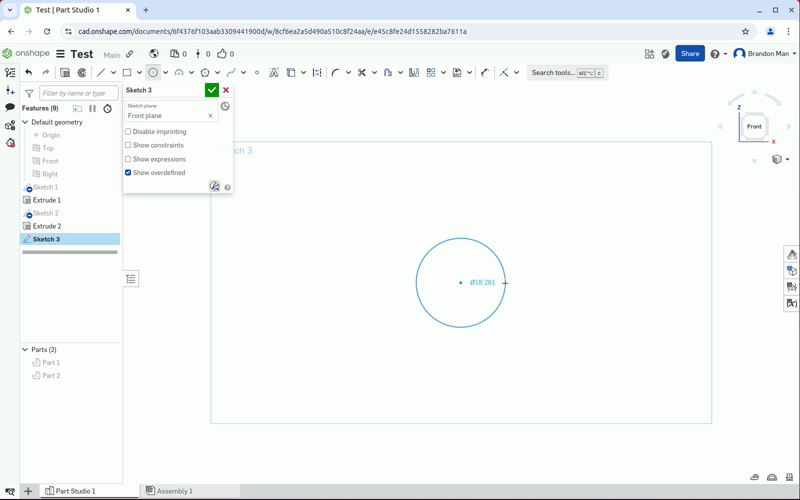
click(505, 282)
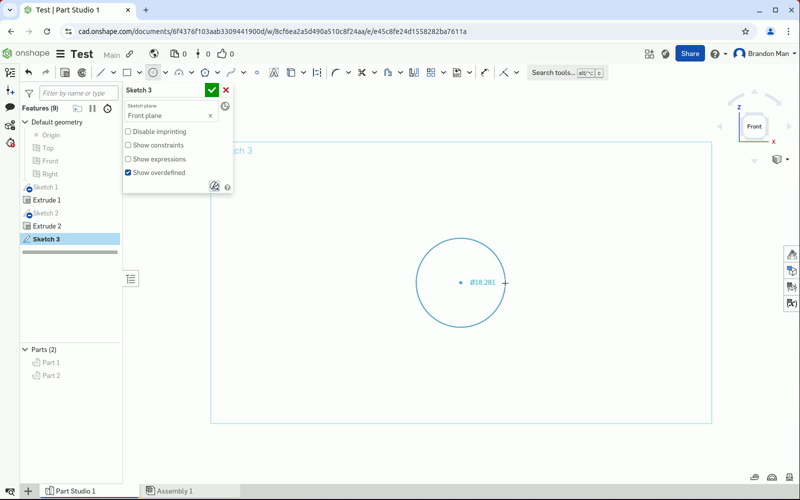
key(esc)
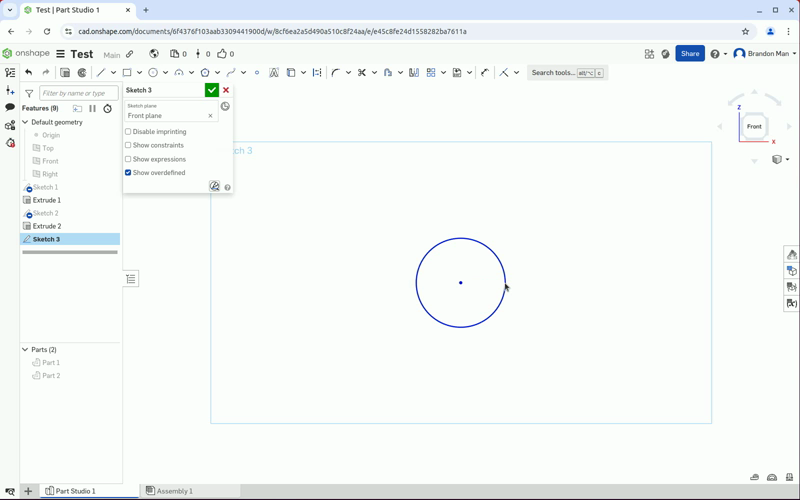
mouse_move(464, 289)
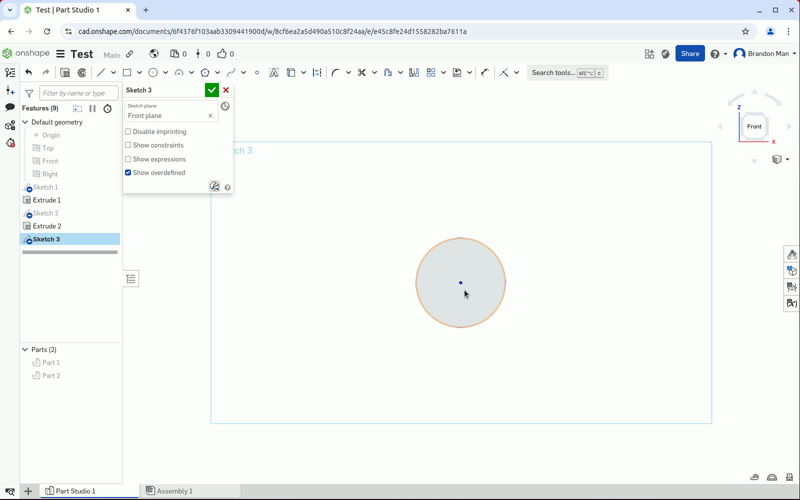
click(464, 289)
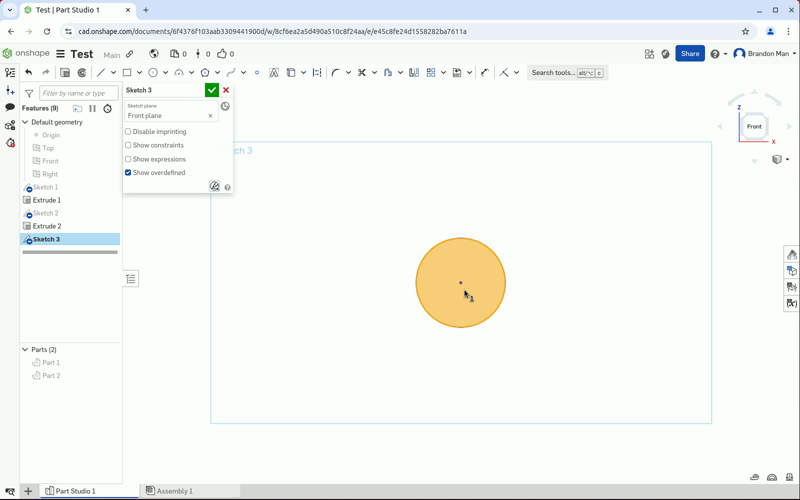
mouse_move(73, 352)
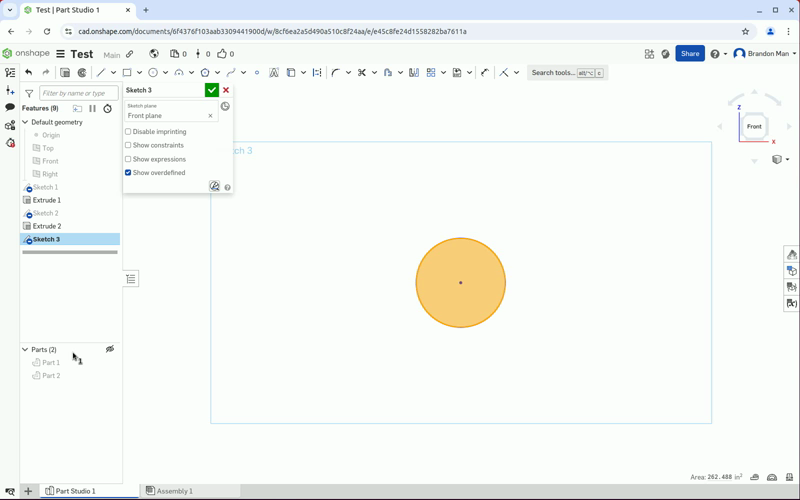
key(shift+y)
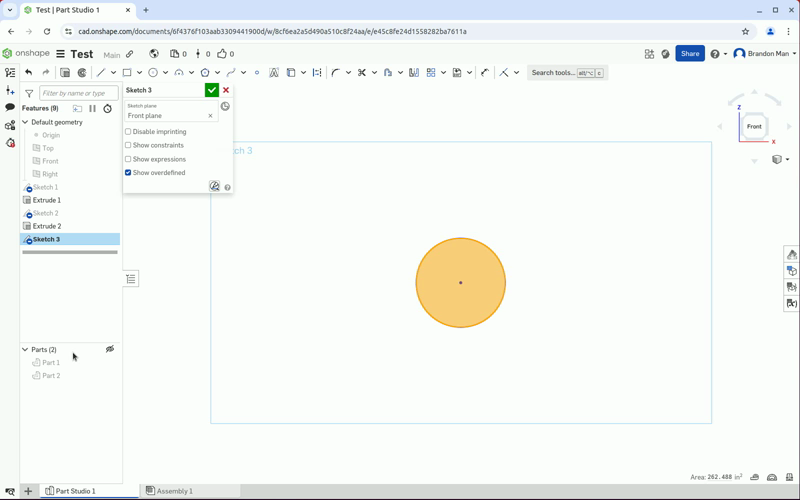
key(shift+e)
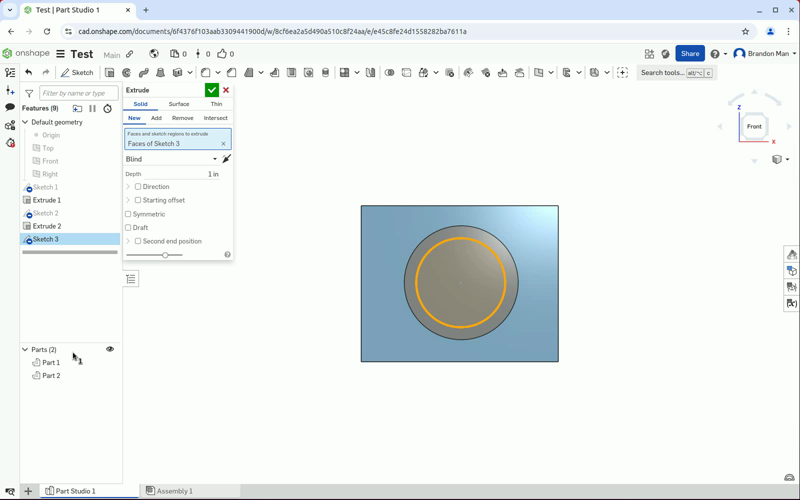
mouse_move(143, 106)
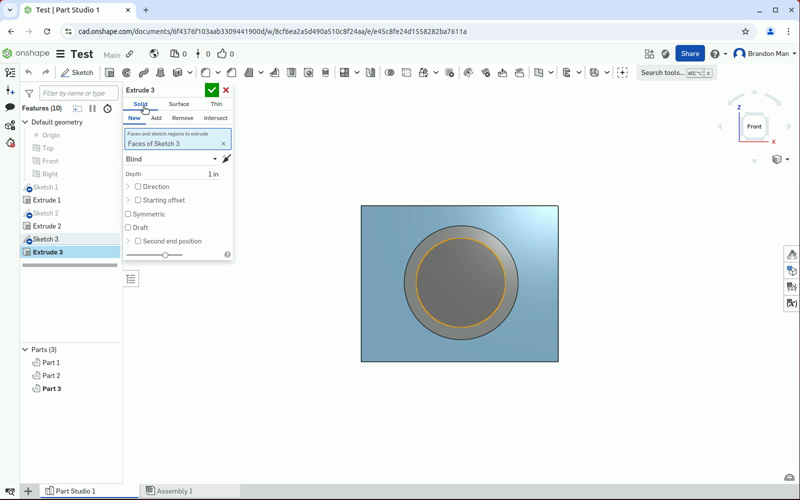
click(143, 106)
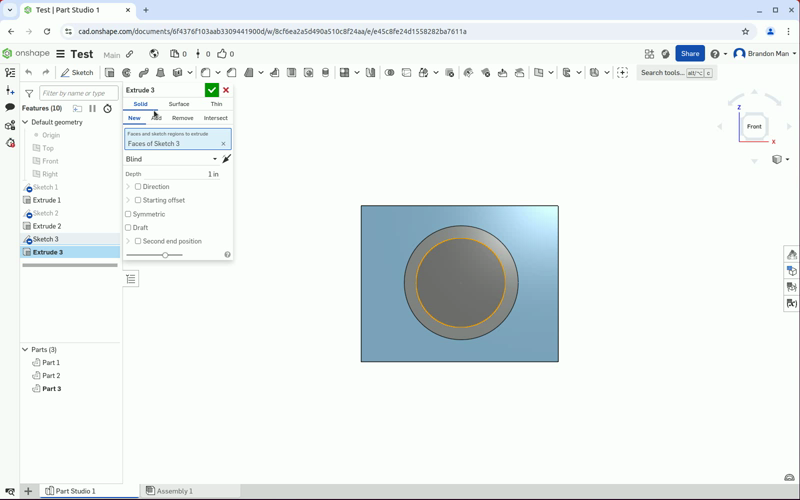
mouse_move(186, 120)
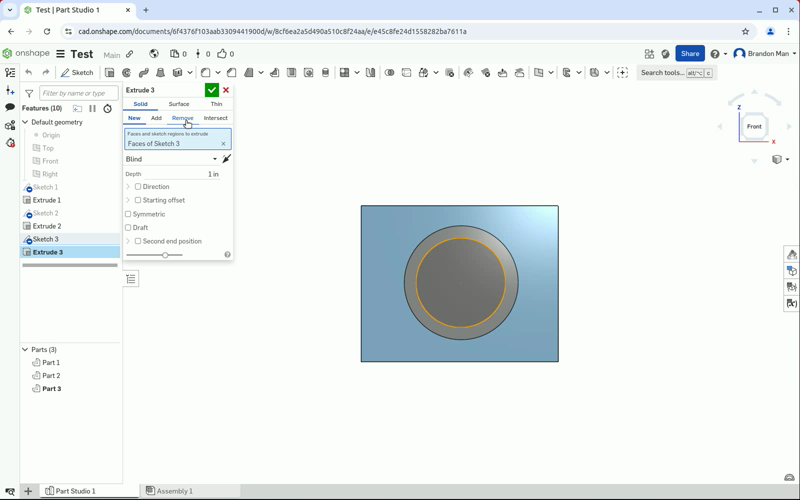
click(186, 120)
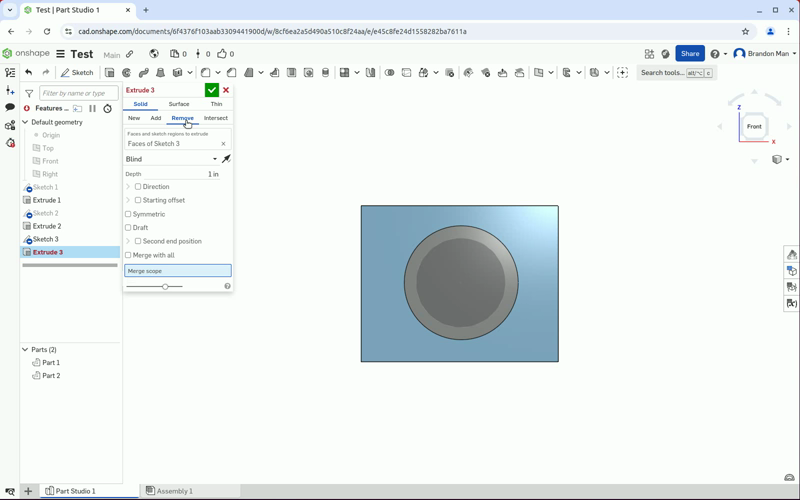
key(tab, 4)
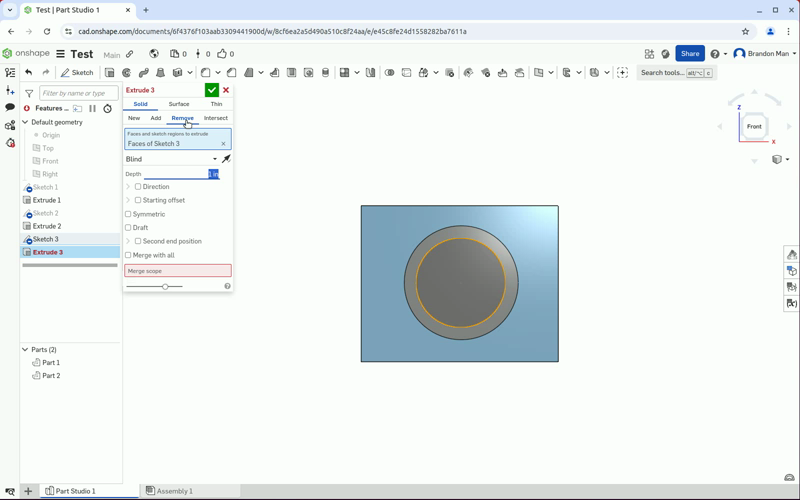
text(-28.404)
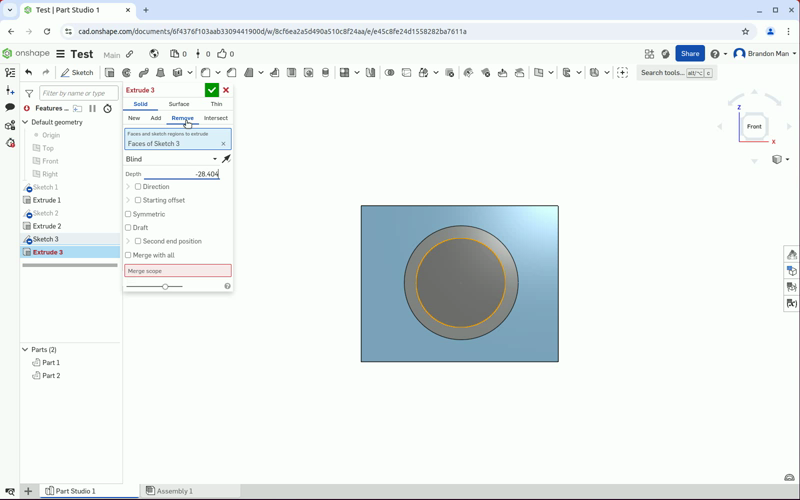
key(tab, 6)
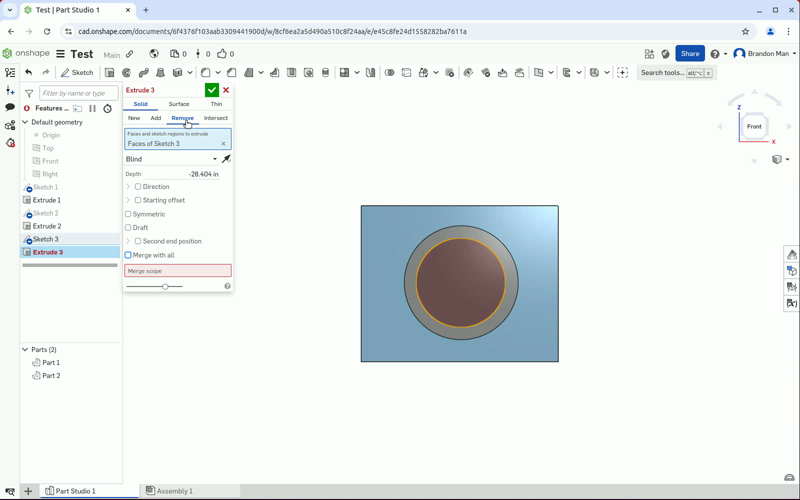
key(space)
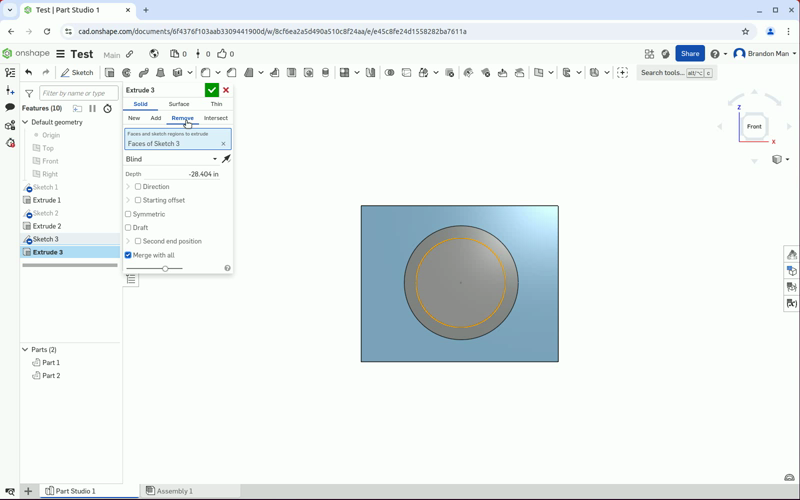
key(enter)
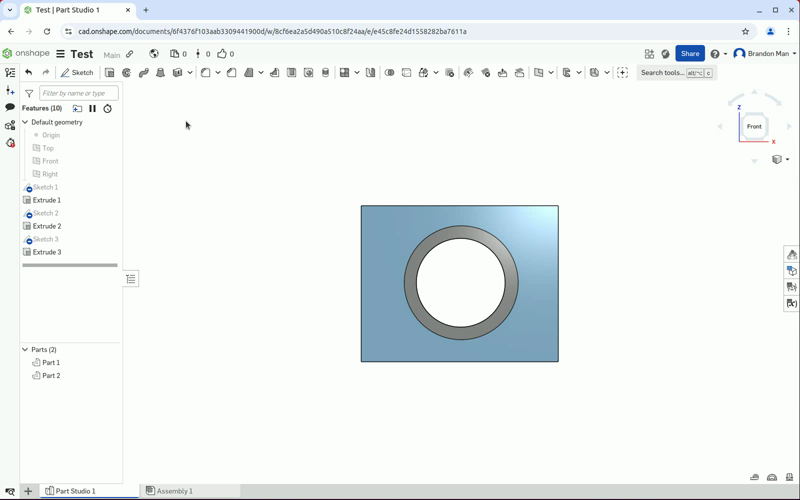
key(shift+h)
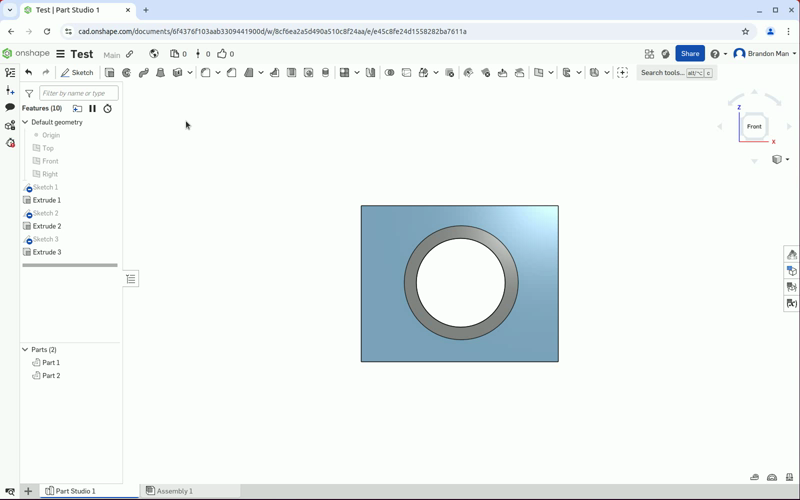
key(shift+h)
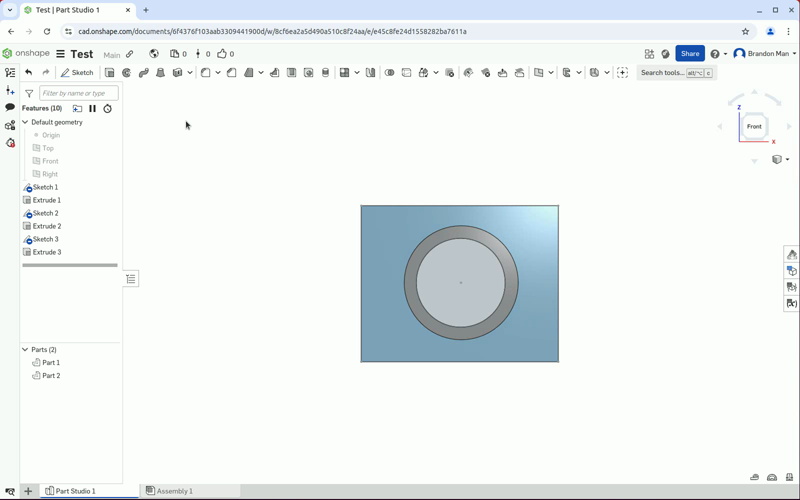
key(shift+7)
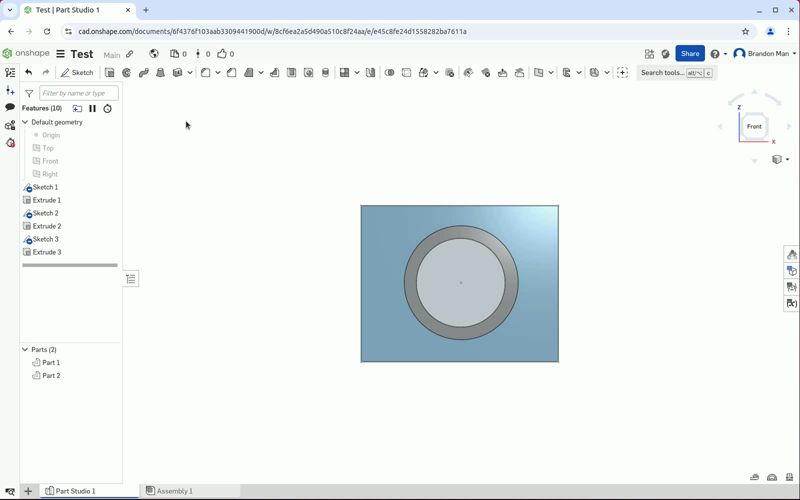
key(left, 2)
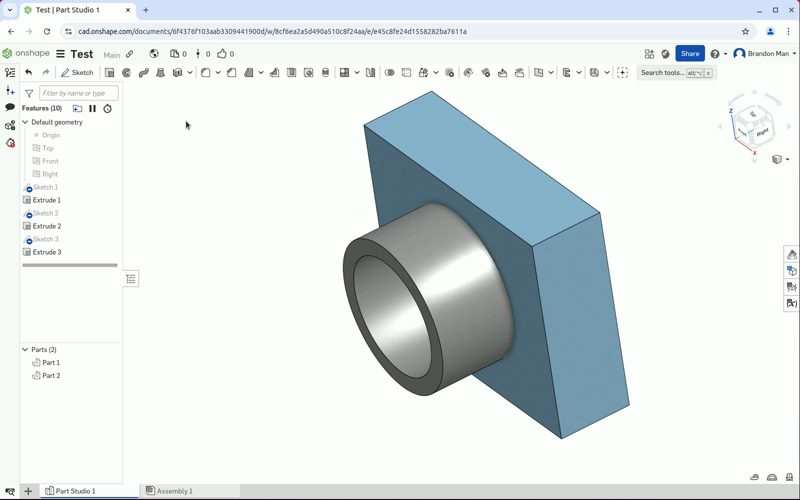
key(down, 2)
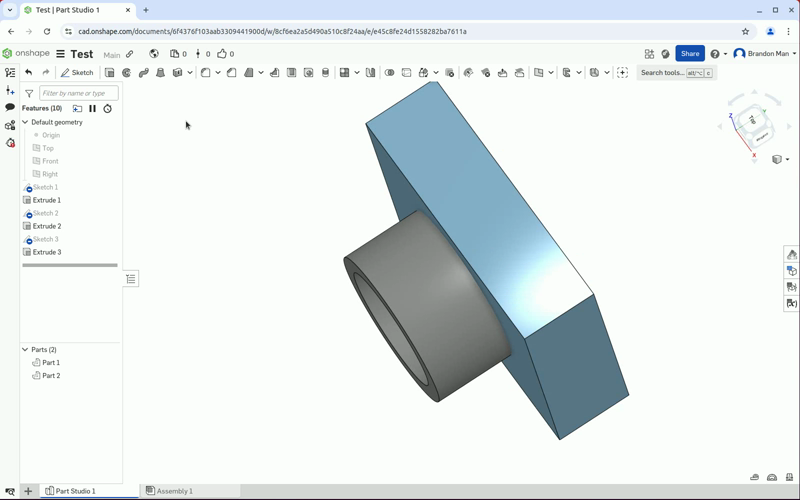
key(up, 2)
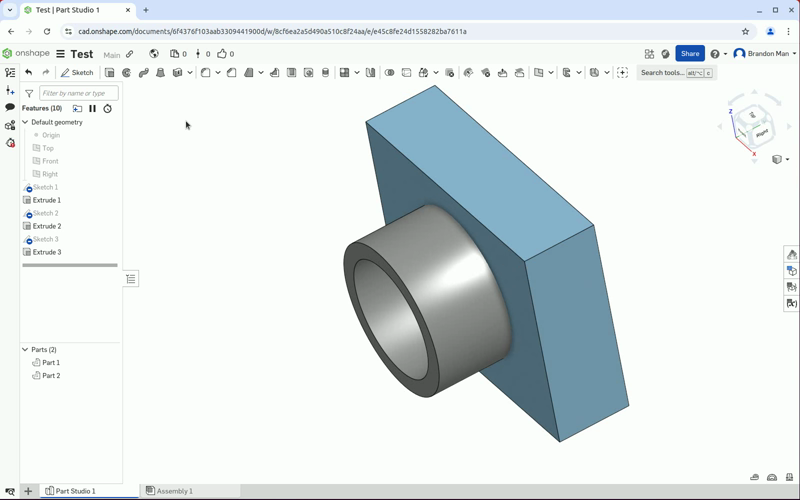
key(right, 2)
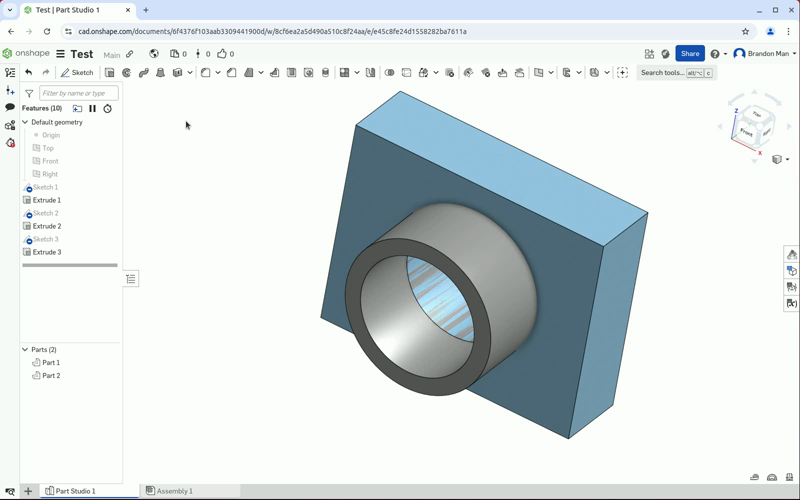
mouse_move(73, 189)
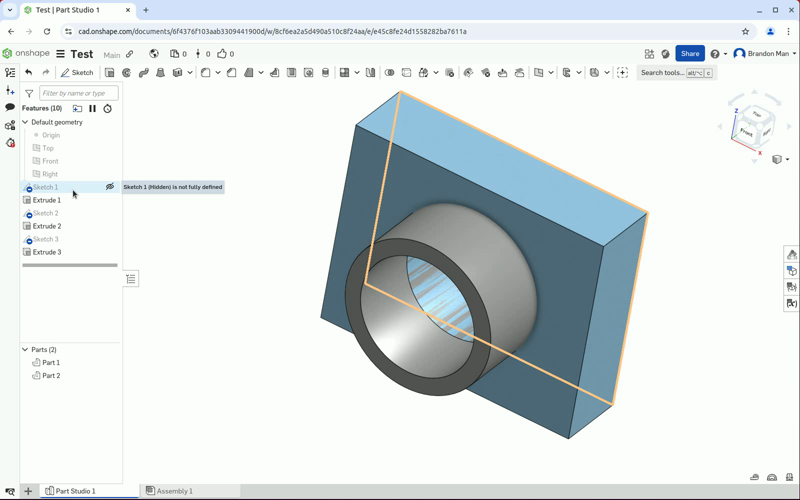
click(73, 189)